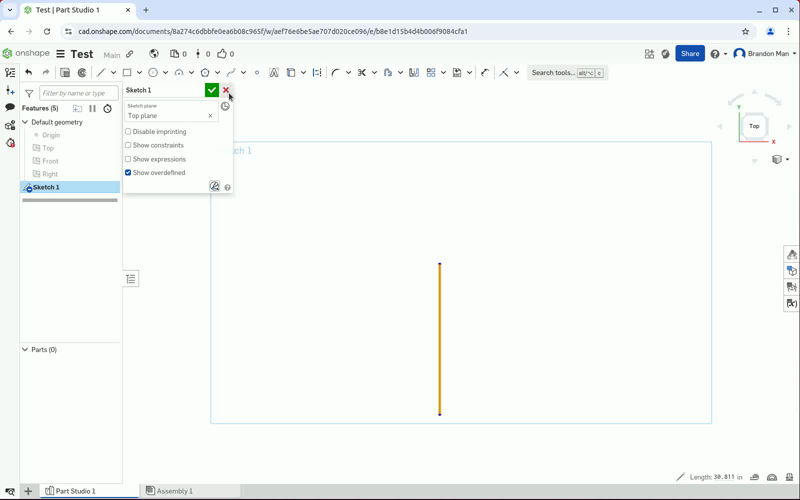
key(shift+h)
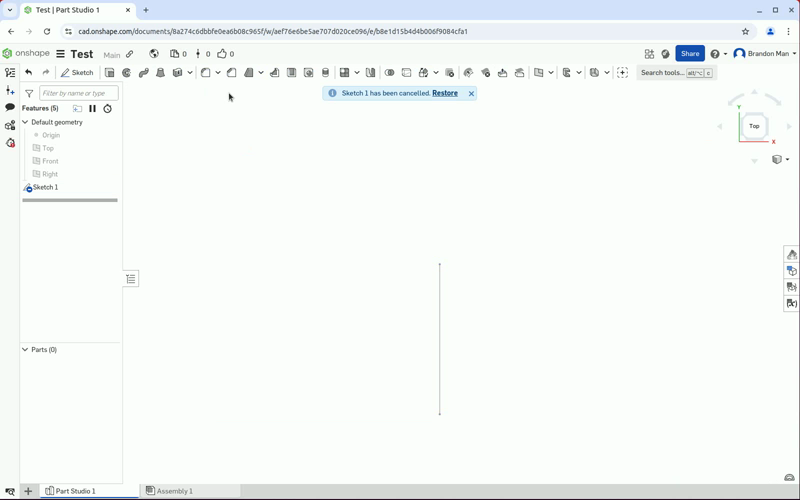
key(shift+s)
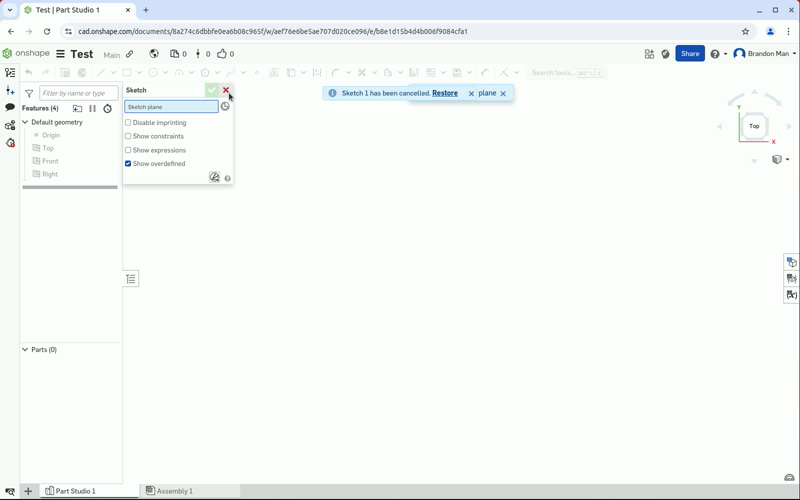
mouse_move(73, 150)
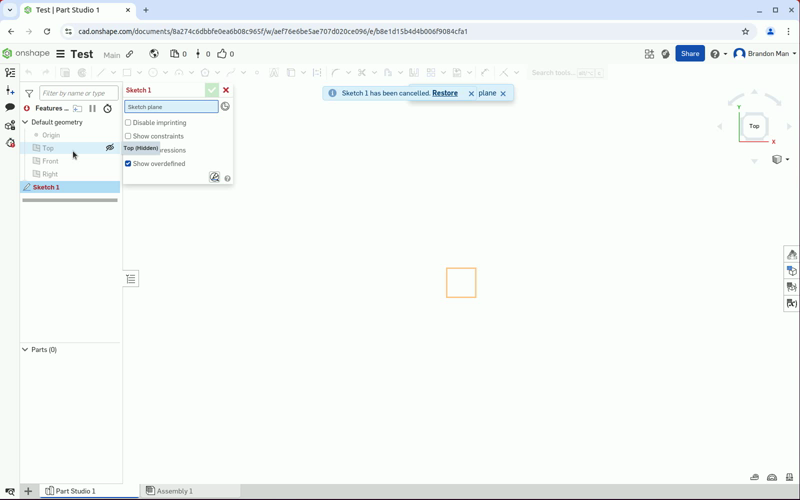
click(73, 150)
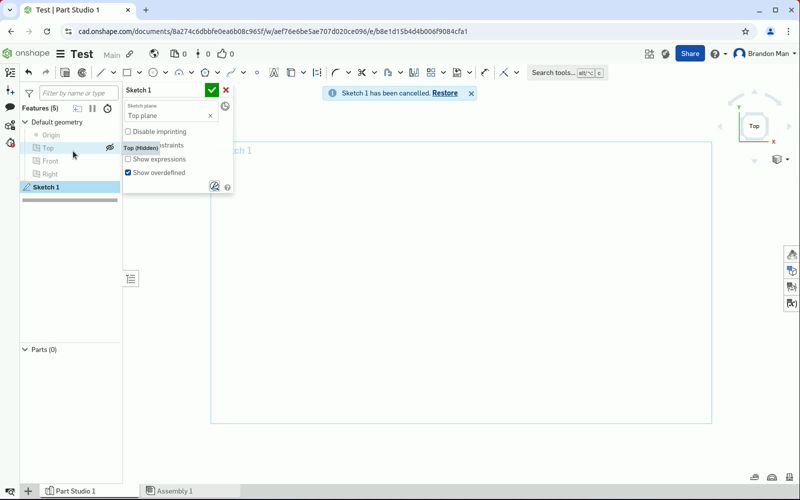
mouse_move(73, 352)
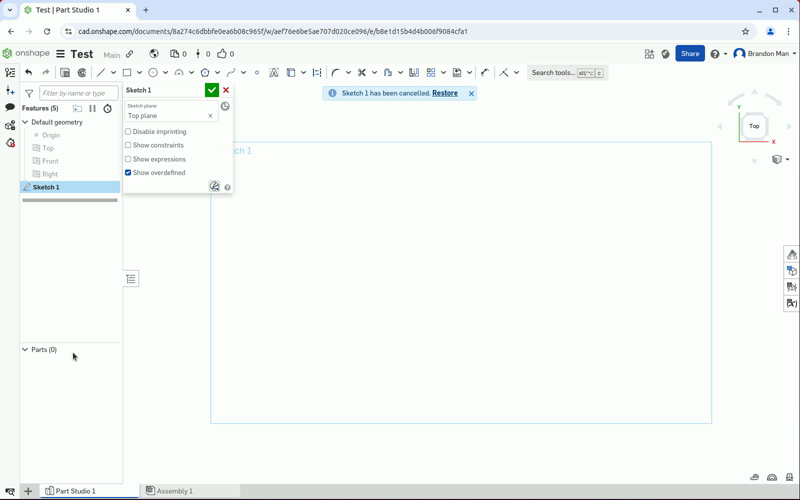
key(y)
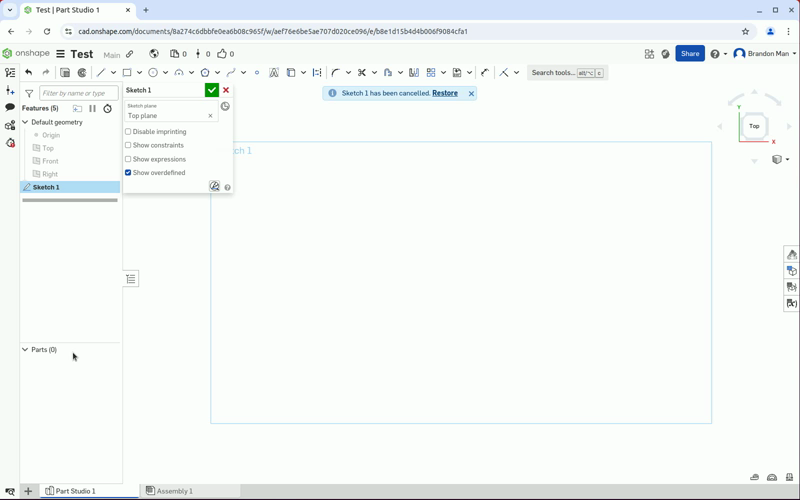
key(l)
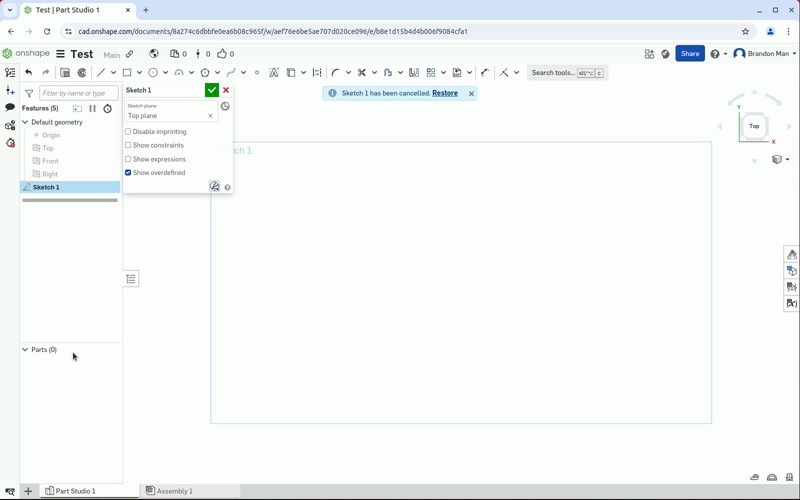
key_down(shift)
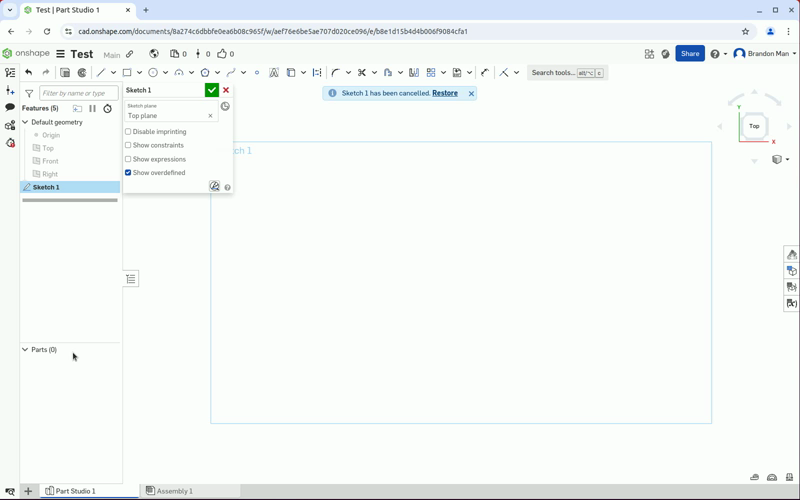
mouse_move(348, 360)
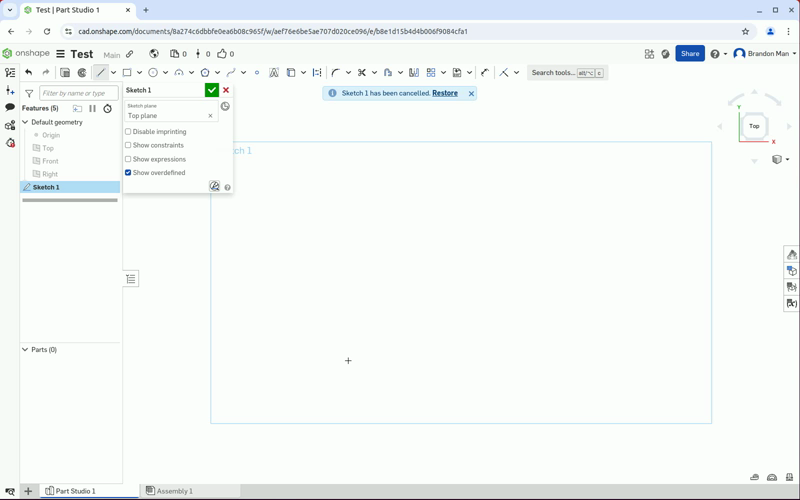
click(348, 360)
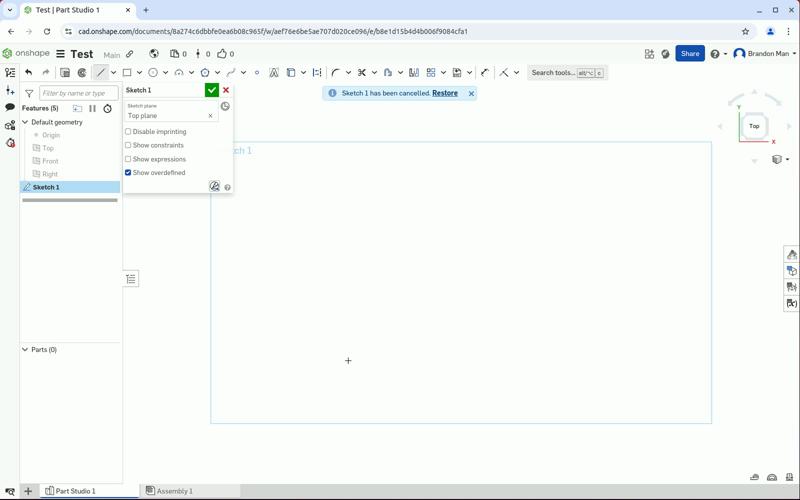
key_up(shift)
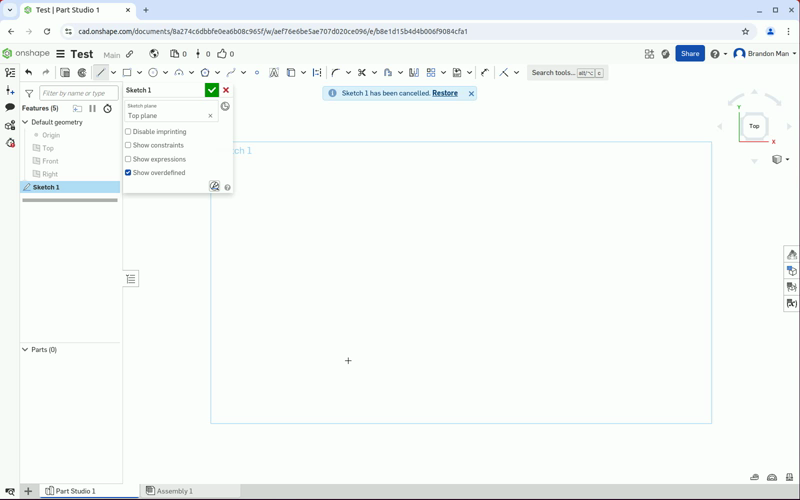
key_down(shift)
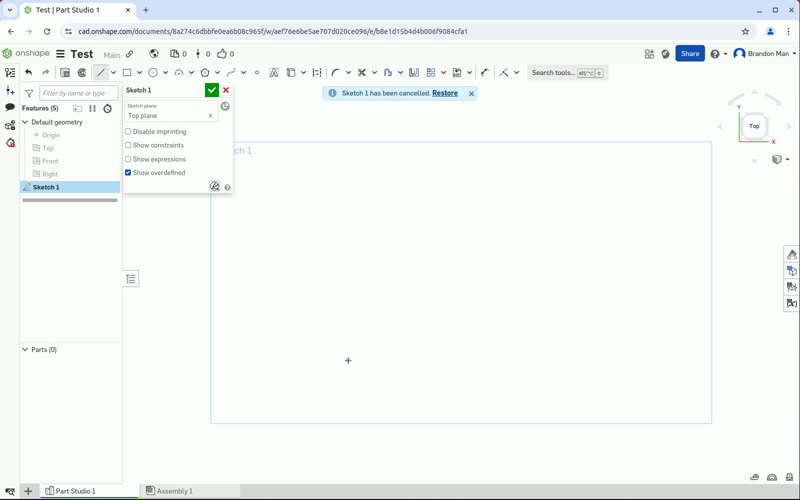
mouse_move(536, 360)
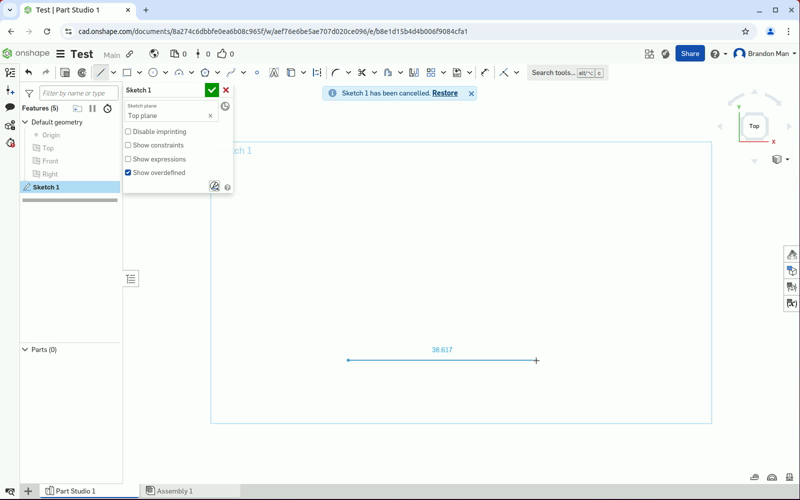
click(536, 360)
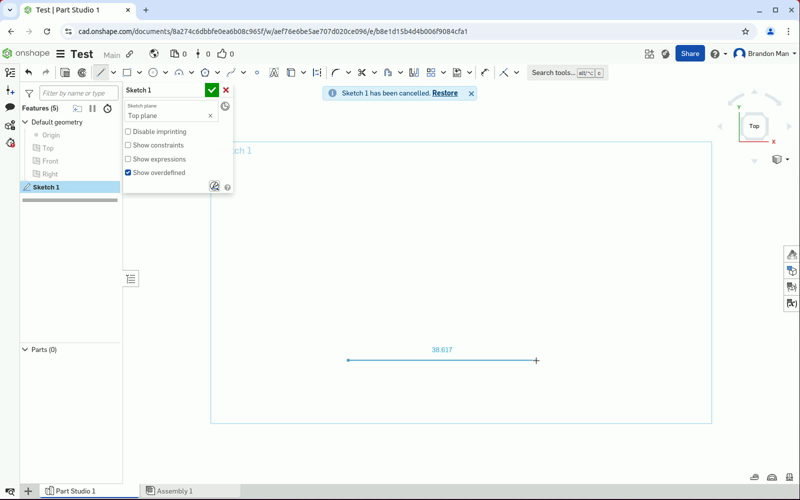
key_up(shift)
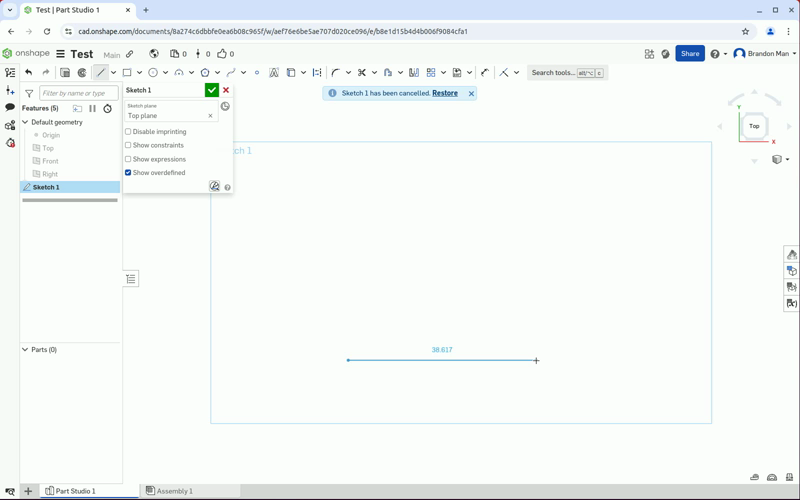
key_down(shift)
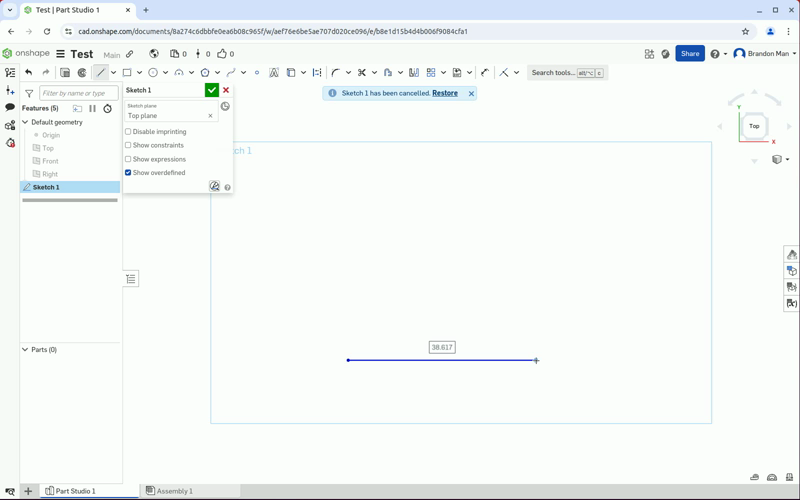
mouse_move(536, 176)
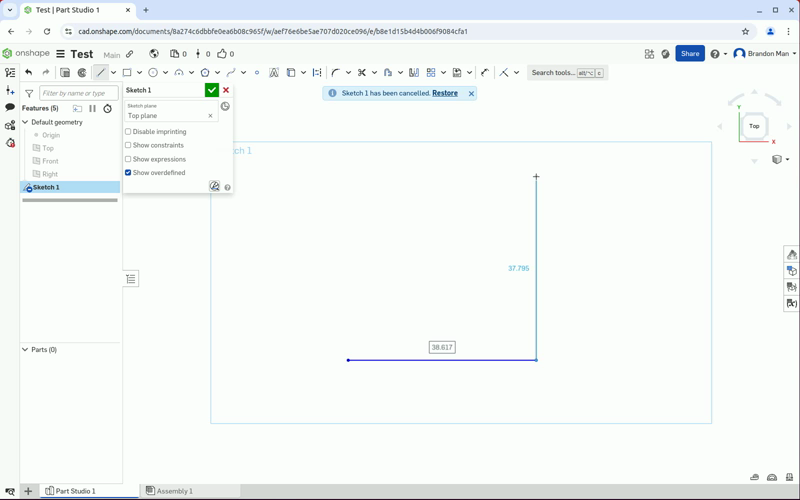
click(536, 176)
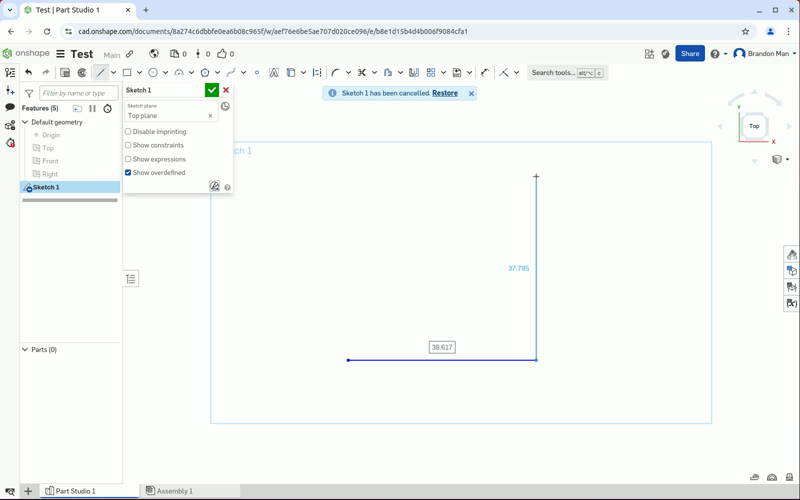
key_up(shift)
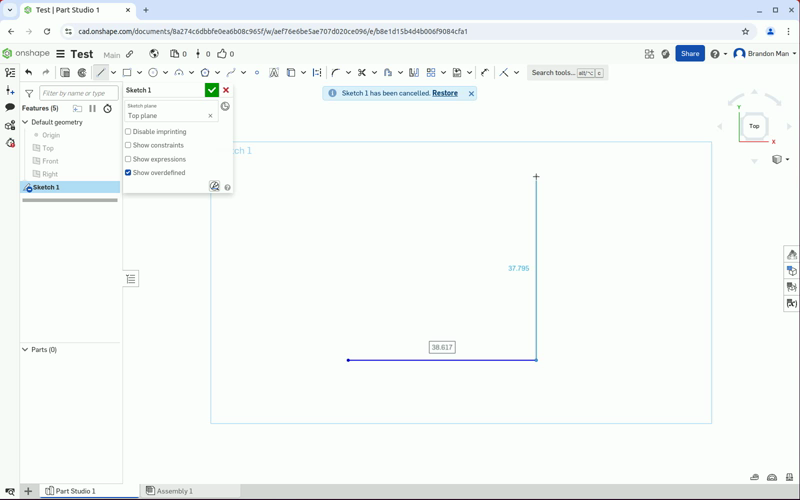
key_down(shift)
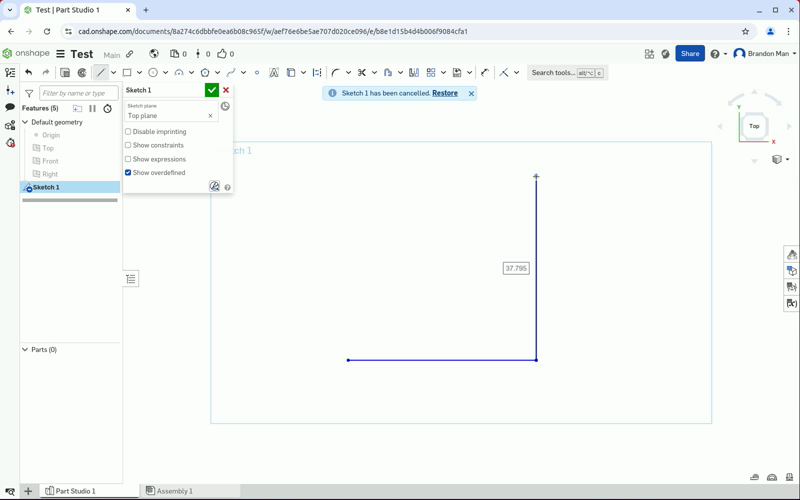
mouse_move(348, 176)
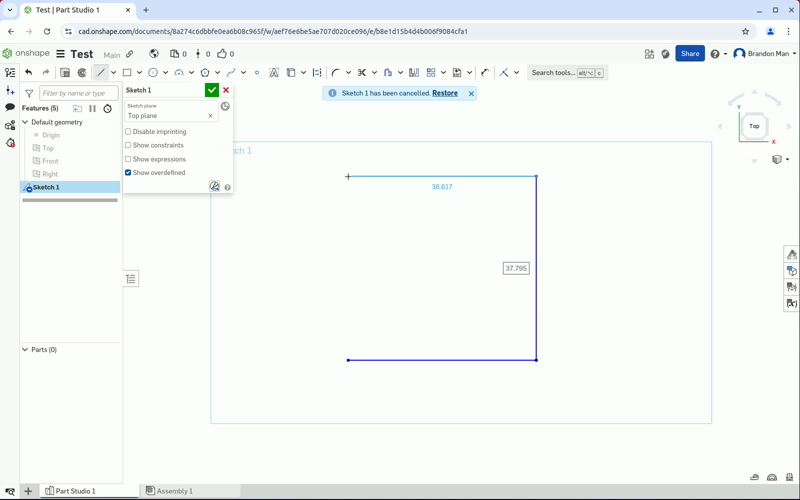
click(348, 176)
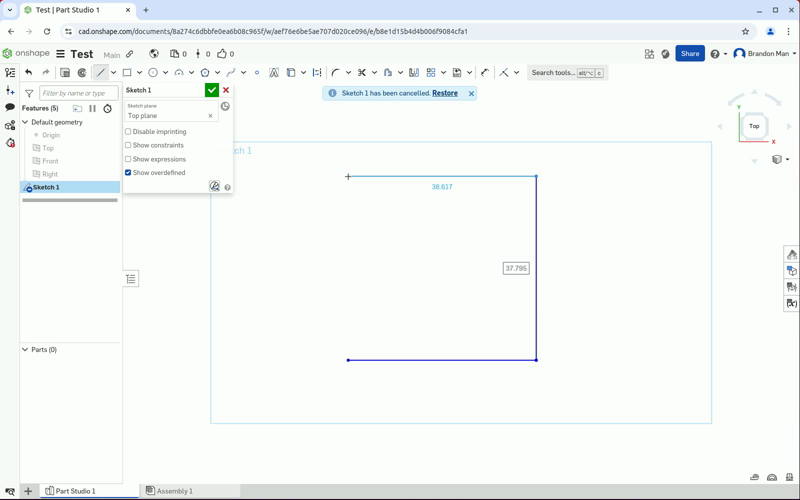
key_up(shift)
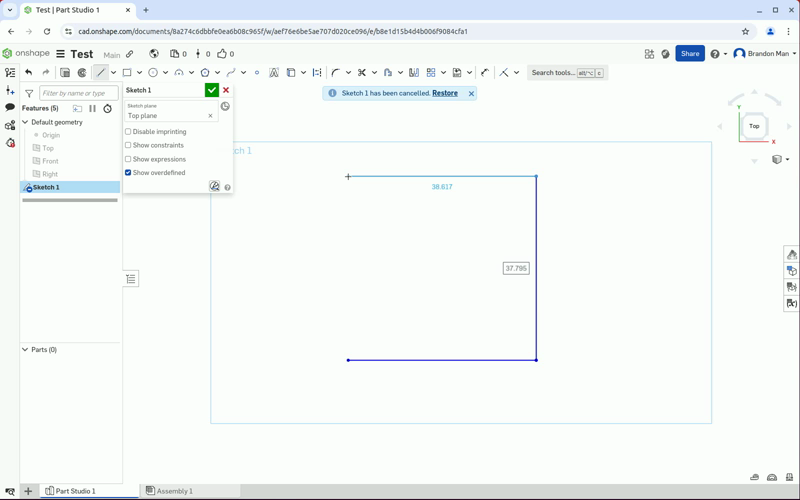
key_down(shift)
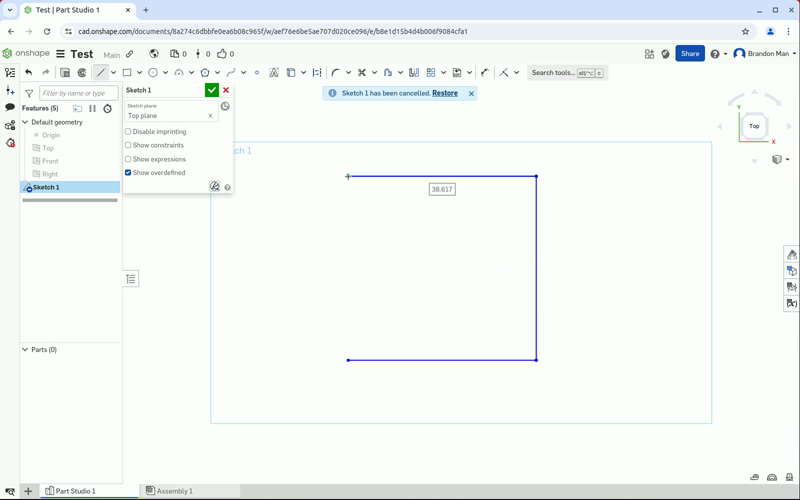
mouse_move(348, 360)
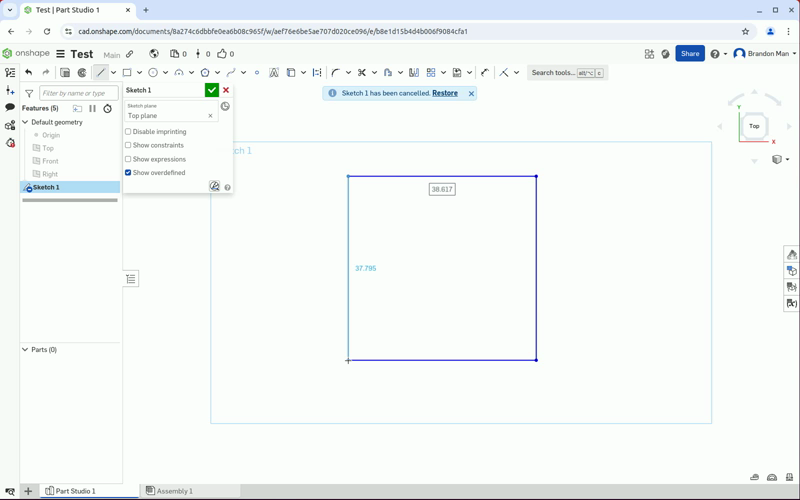
key_up(shift)
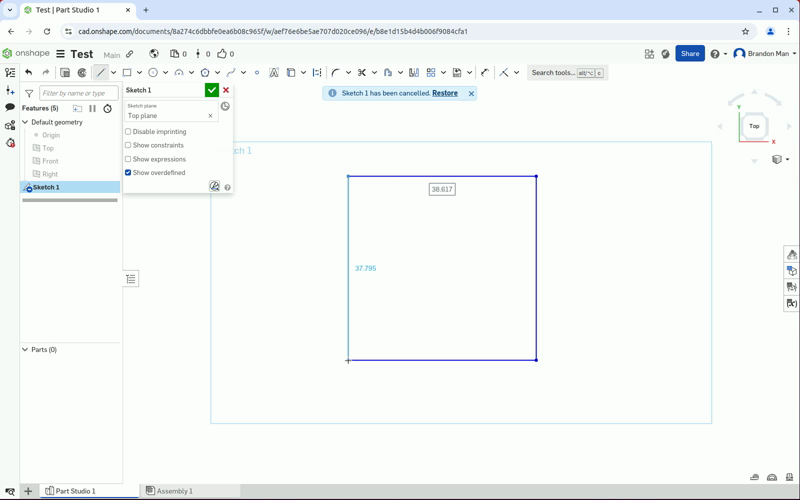
click(348, 360)
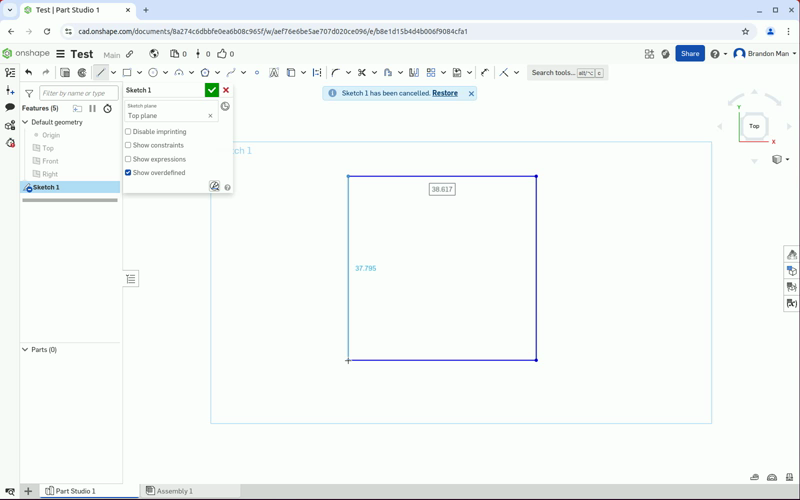
key(esc)
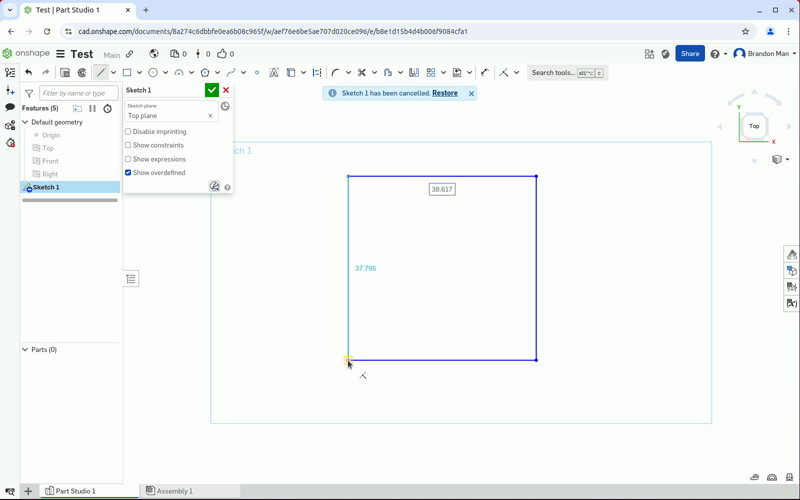
mouse_move(384, 233)
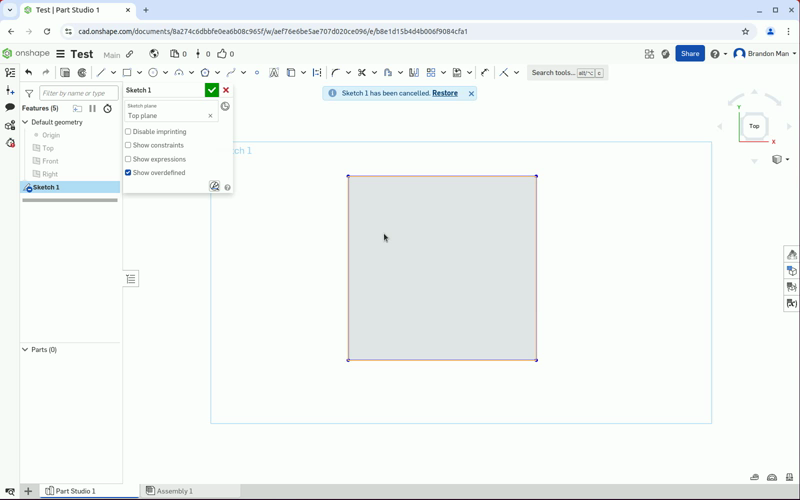
click(384, 233)
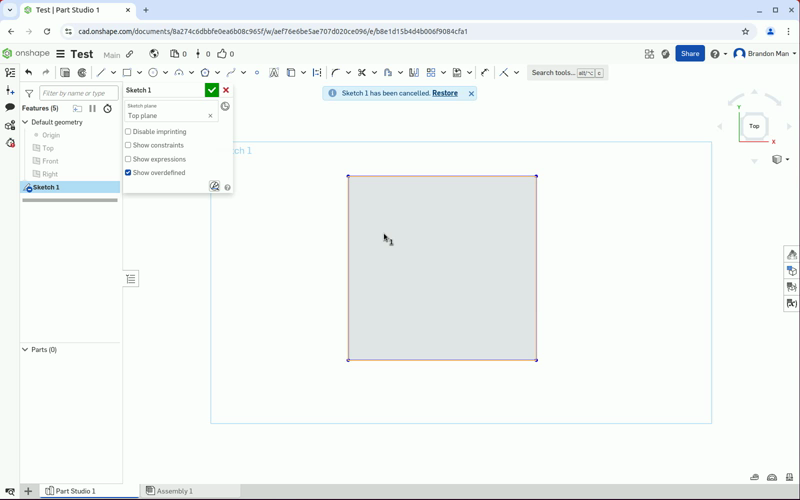
mouse_move(73, 352)
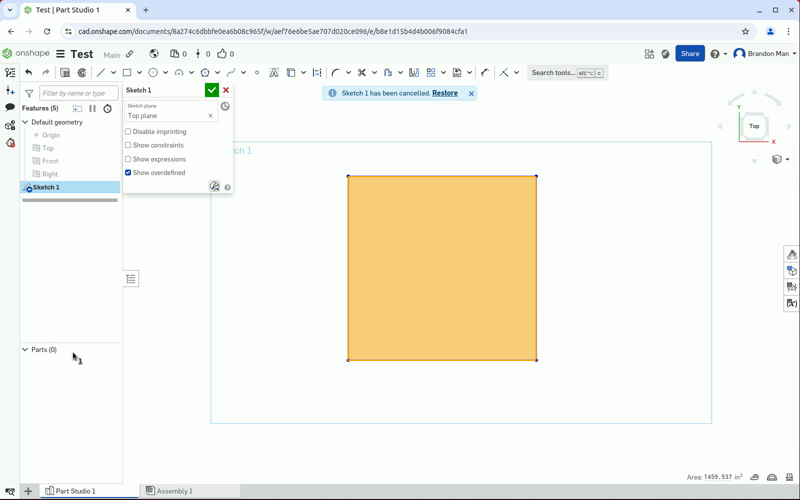
key(shift+y)
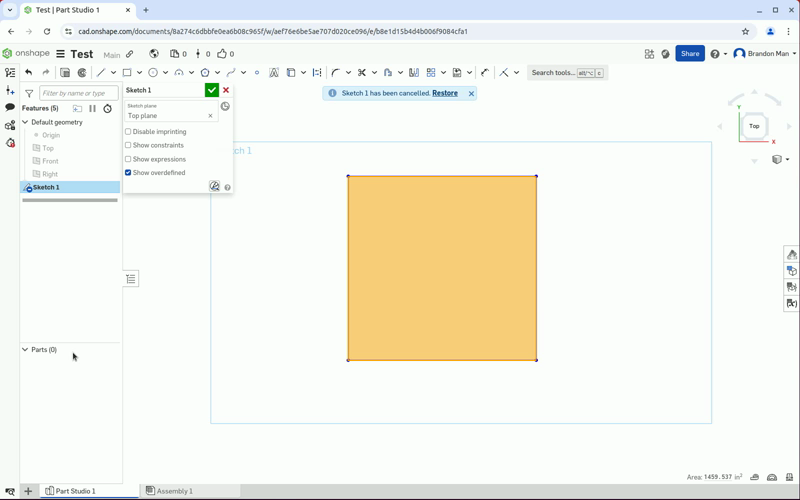
key(shift+e)
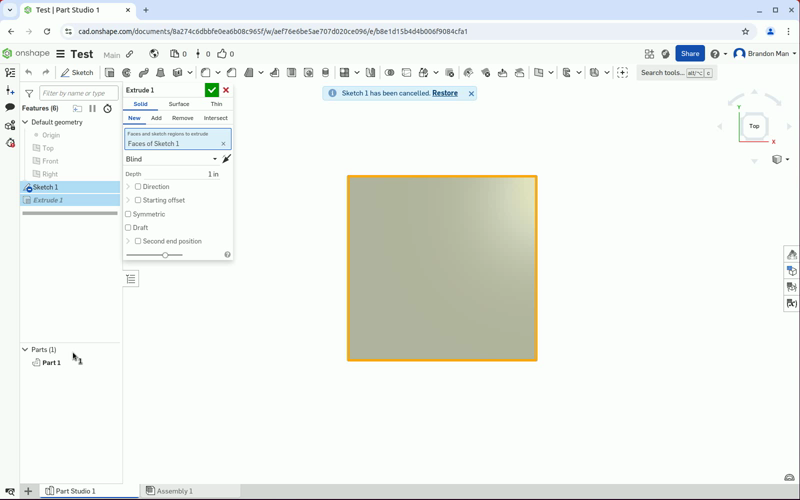
mouse_move(143, 106)
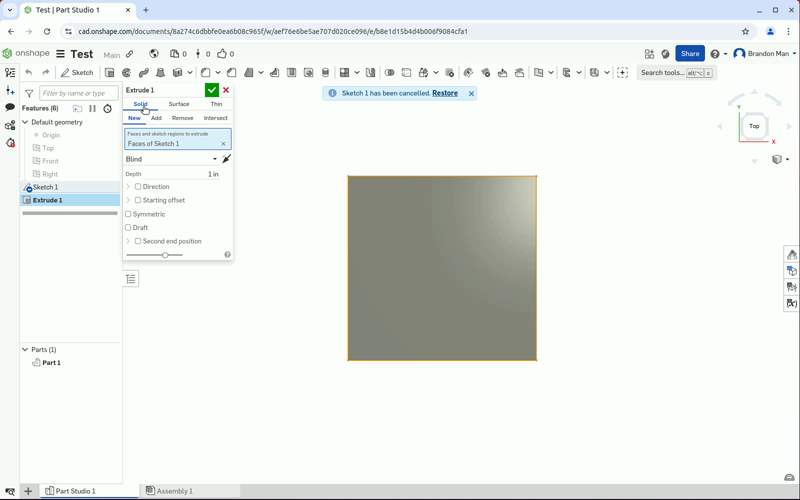
click(143, 106)
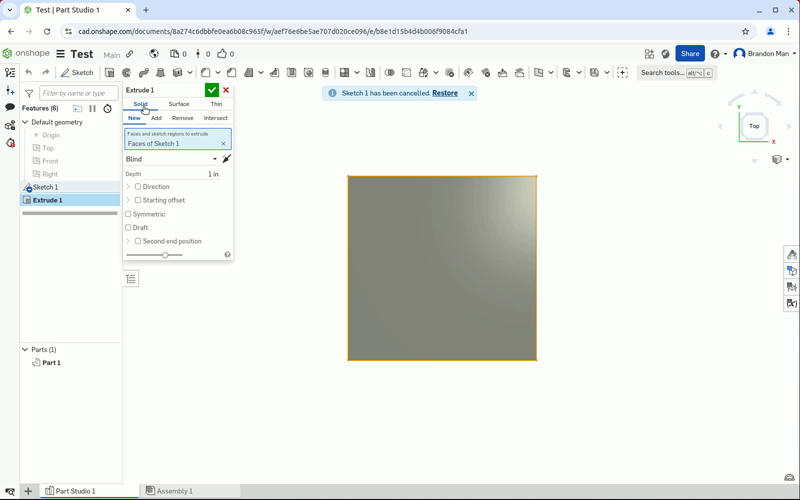
mouse_move(137, 120)
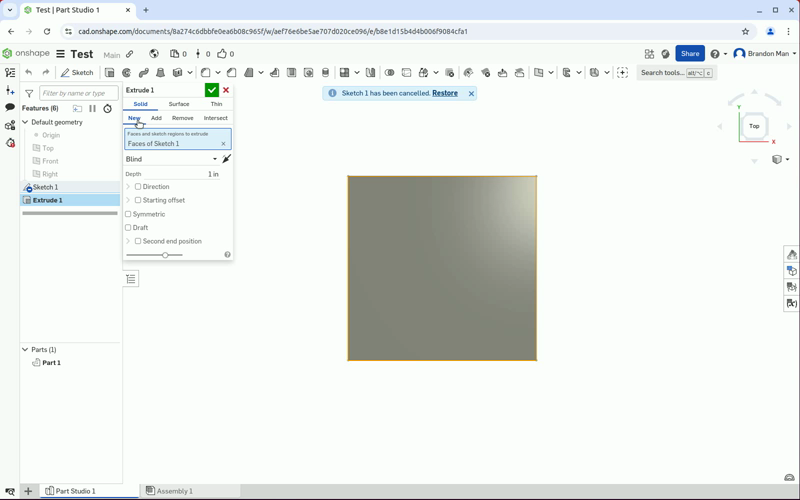
click(137, 120)
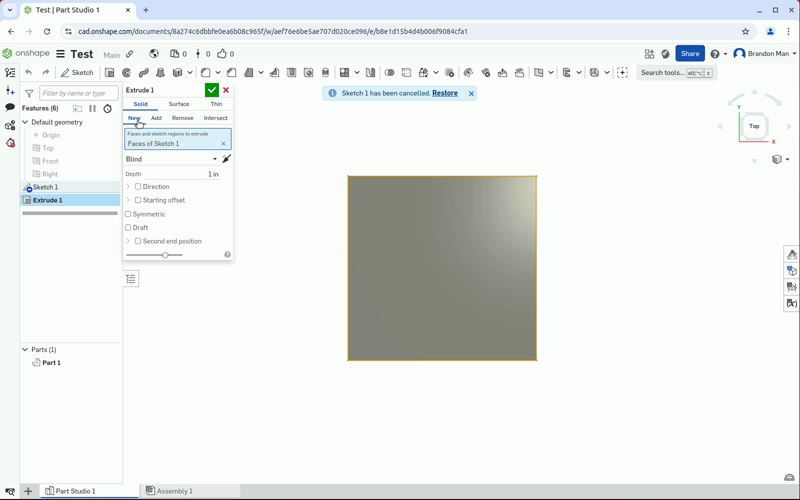
key(tab, 4)
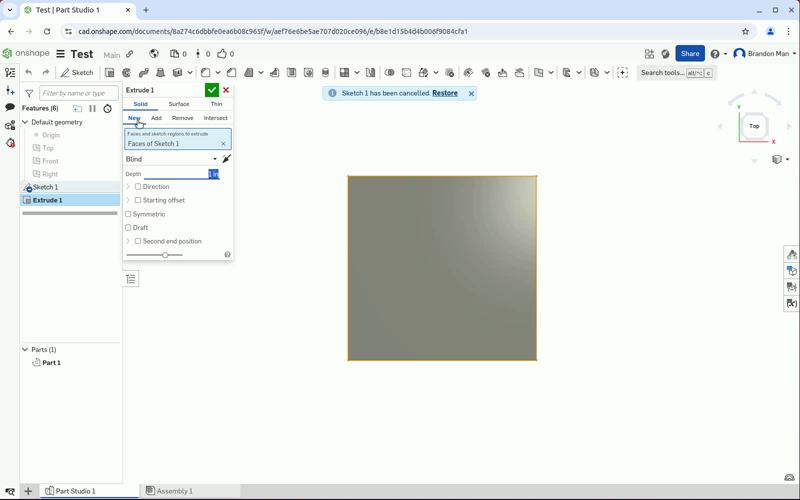
text(3.851)
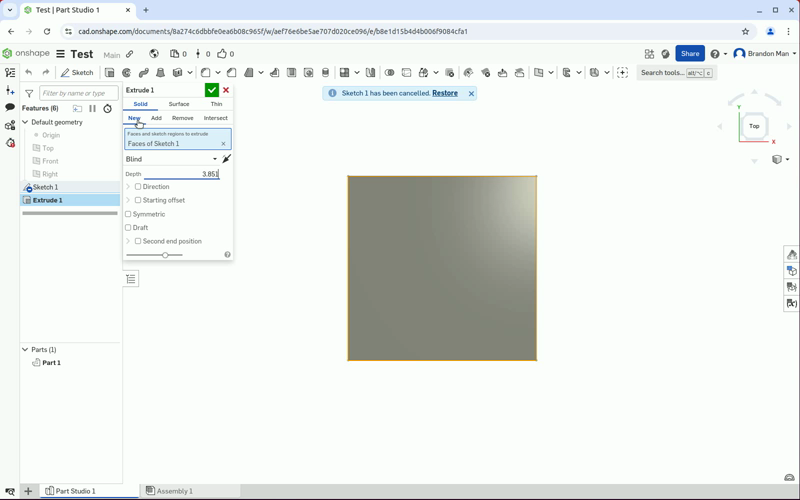
key(enter)
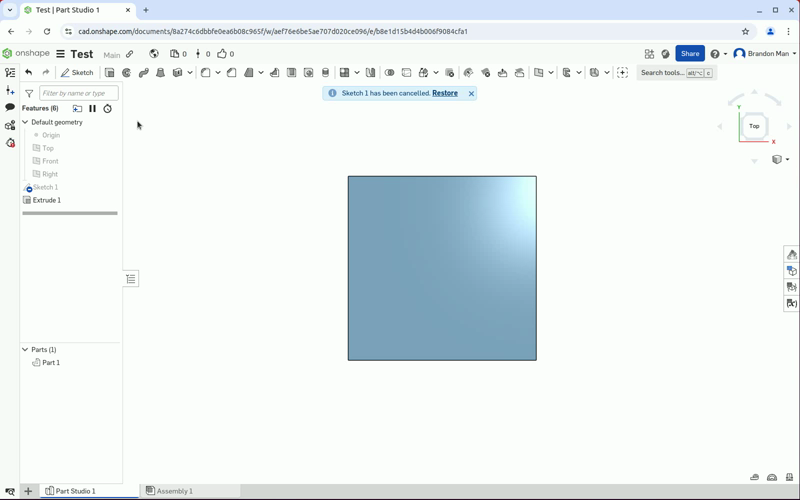
key(shift+h)
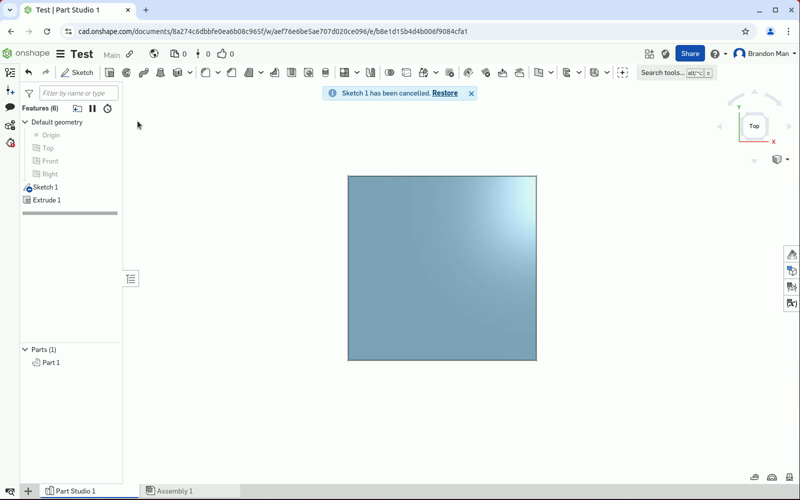
key(shift+h)
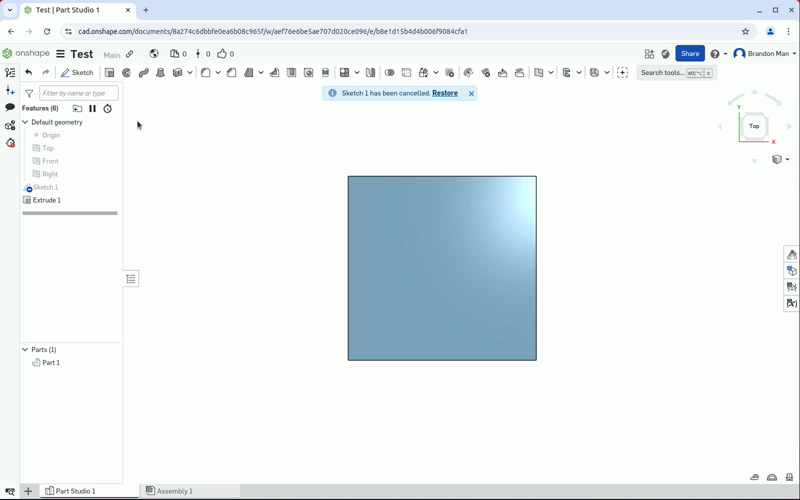
mouse_move(73, 189)
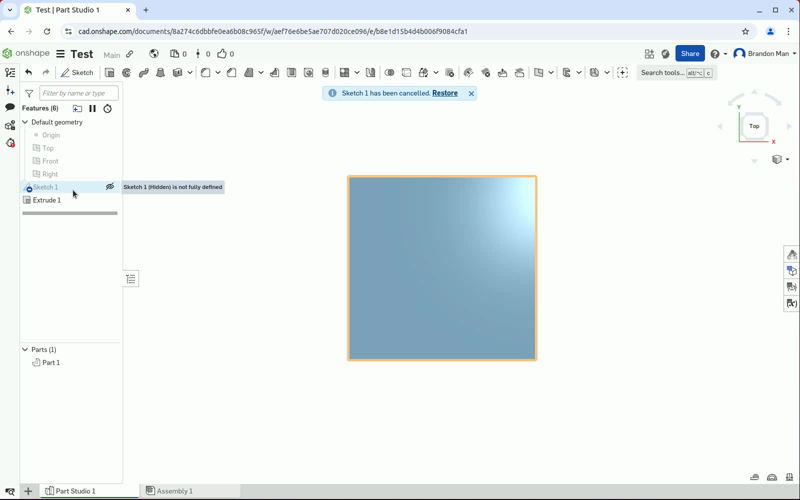
click(73, 189)
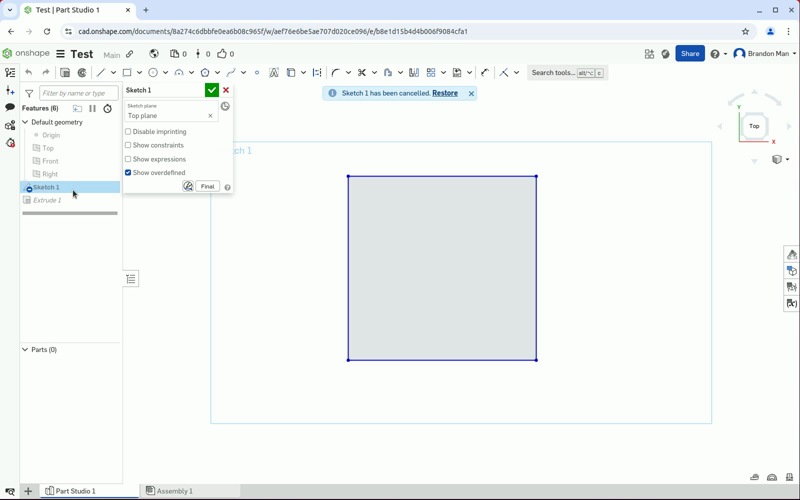
mouse_move(229, 92)
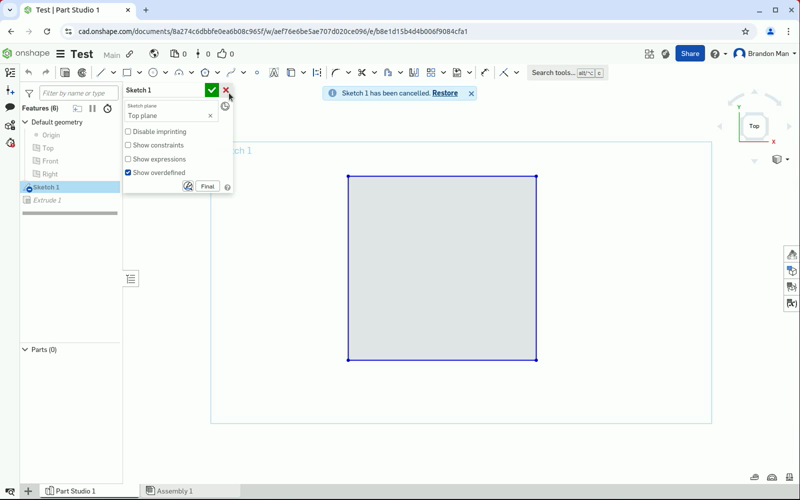
click(229, 92)
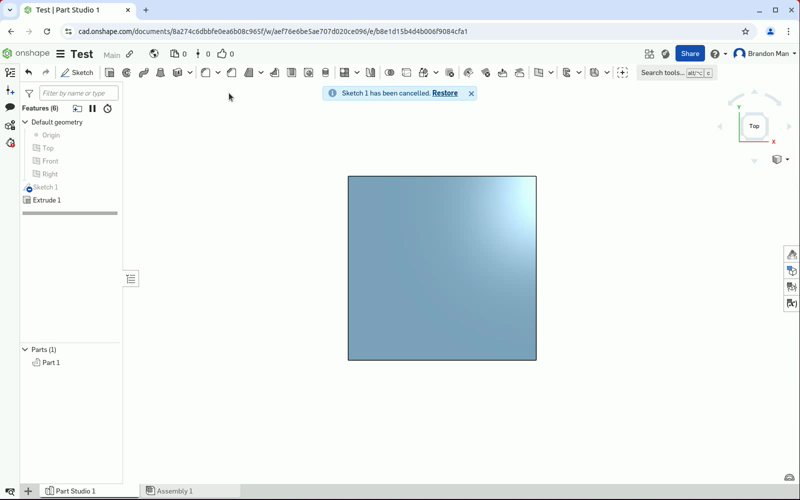
mouse_move(541, 75)
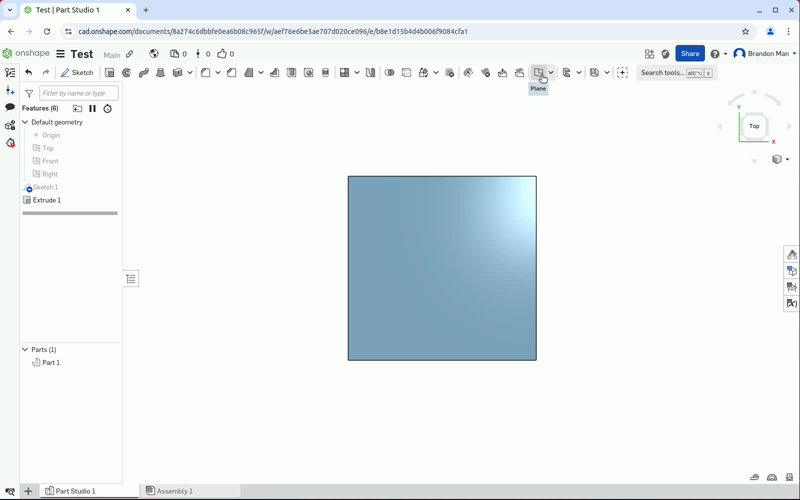
click(541, 75)
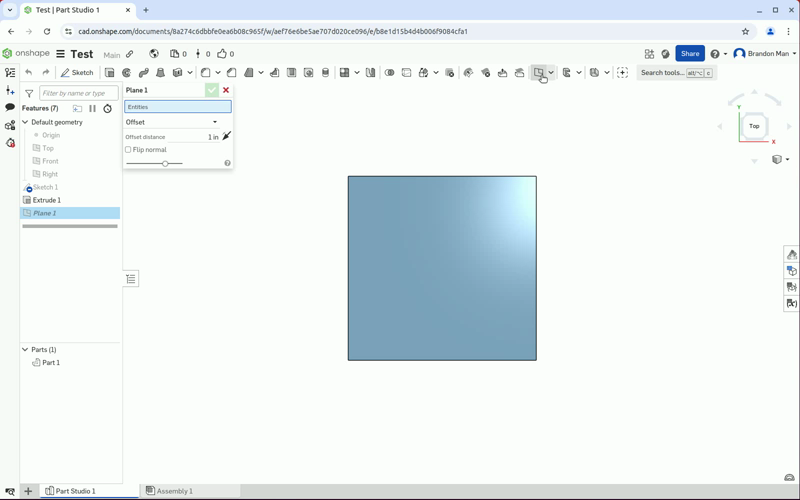
mouse_move(73, 150)
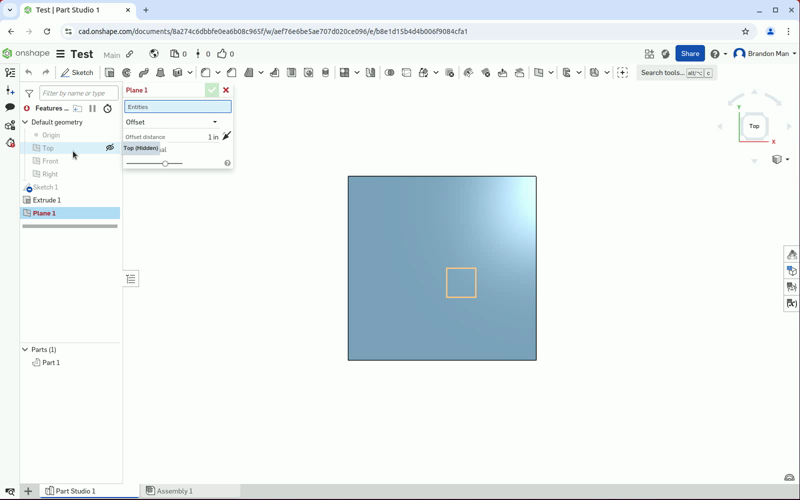
click(73, 150)
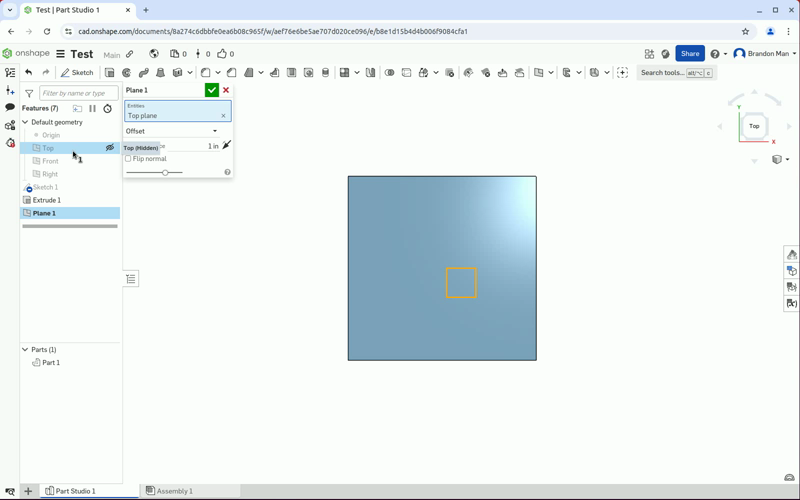
key(tab, 2)
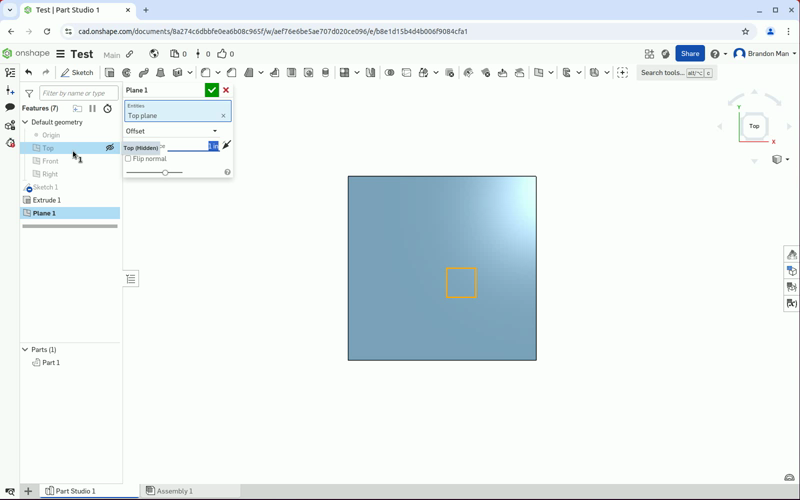
text(3.851)
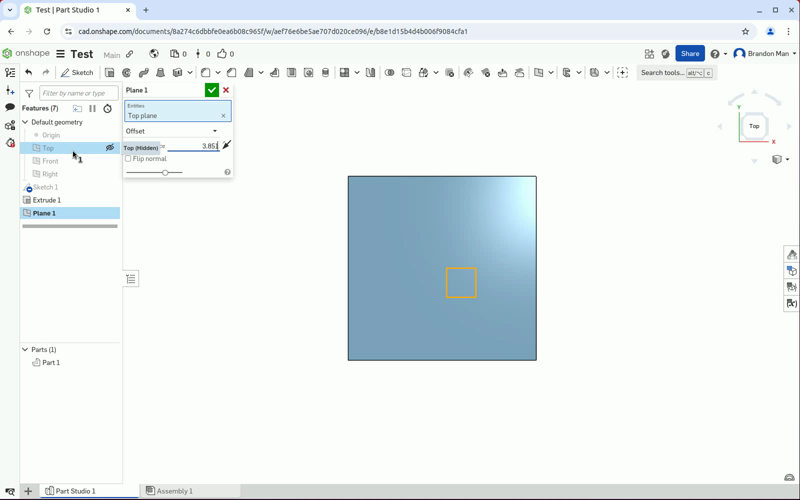
key(enter, 2)
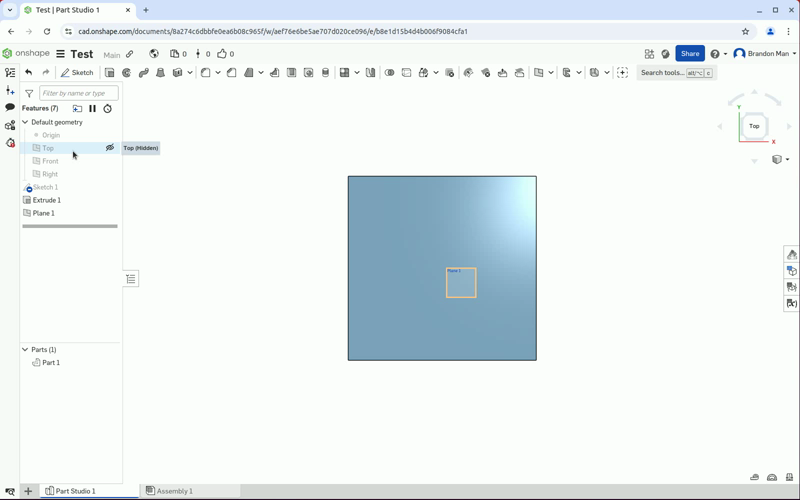
key(shift+s)
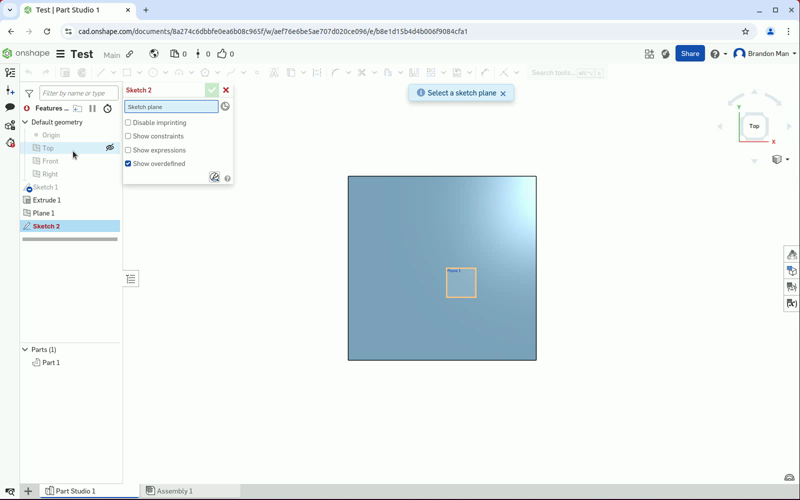
mouse_move(73, 215)
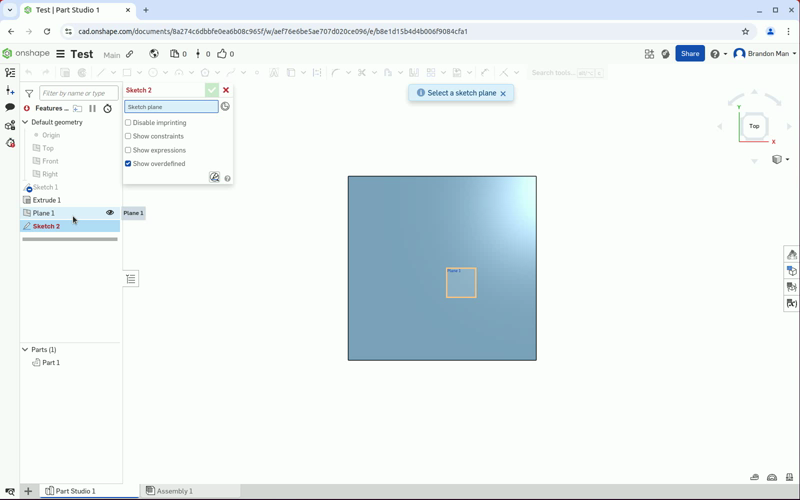
click(73, 215)
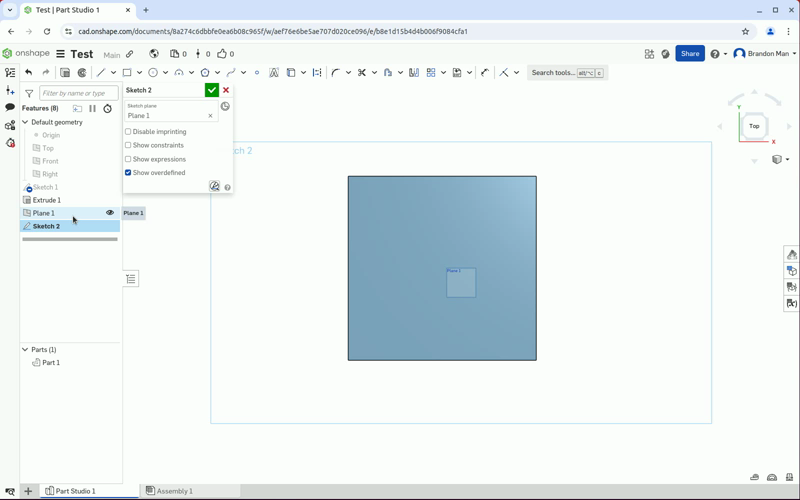
mouse_move(73, 352)
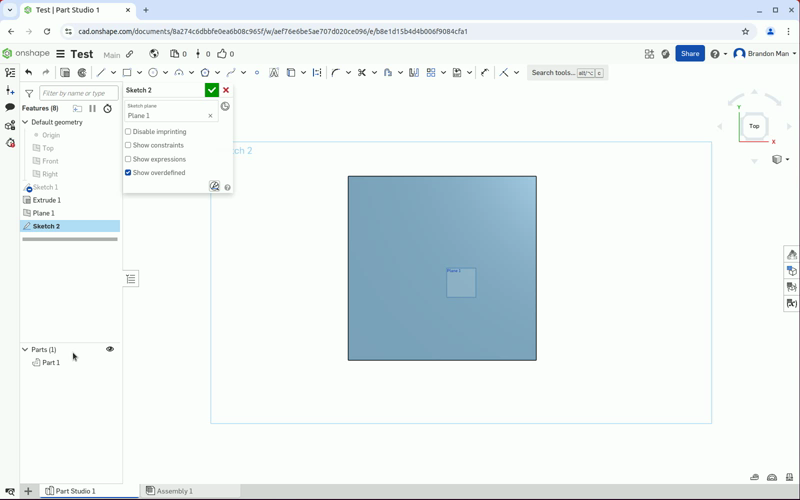
key(y)
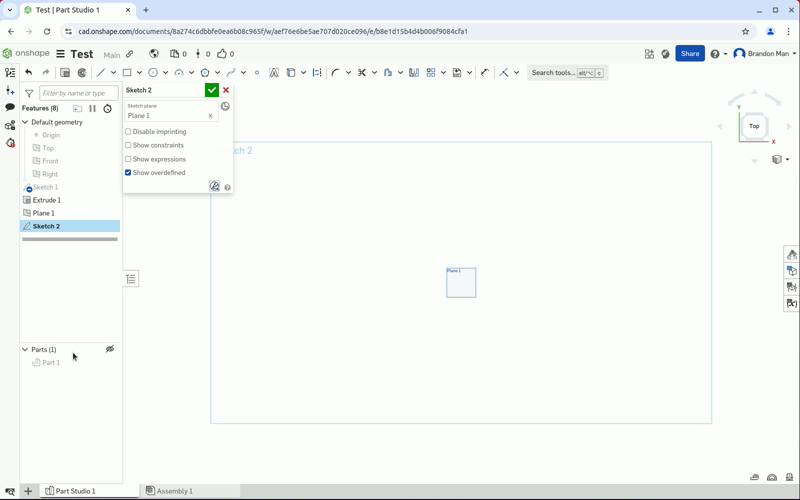
key(l)
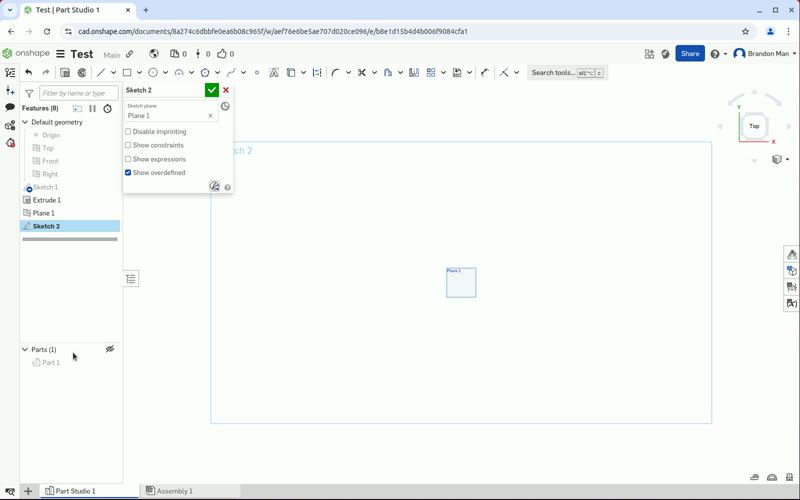
key_down(shift)
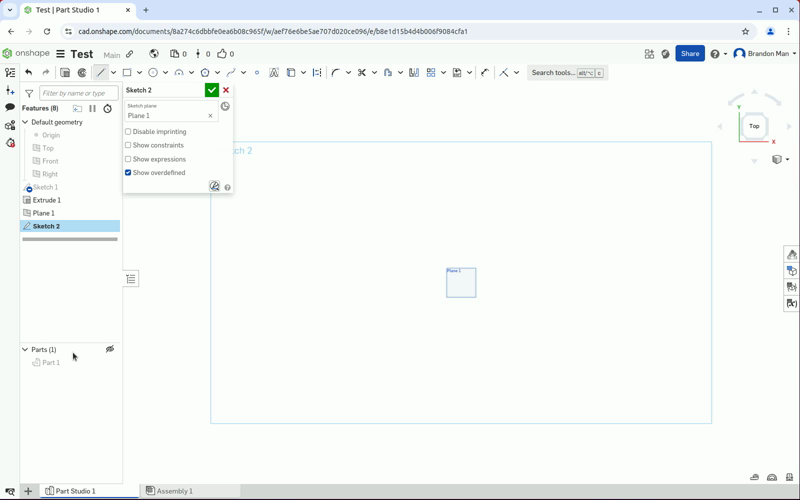
mouse_move(404, 341)
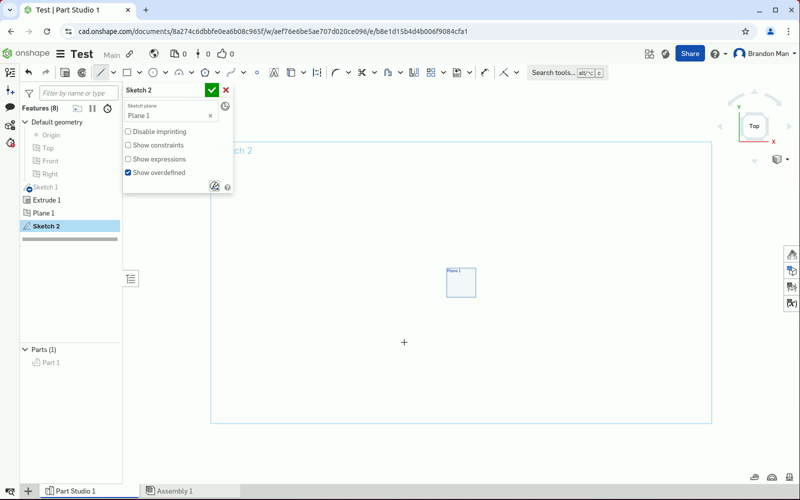
click(404, 341)
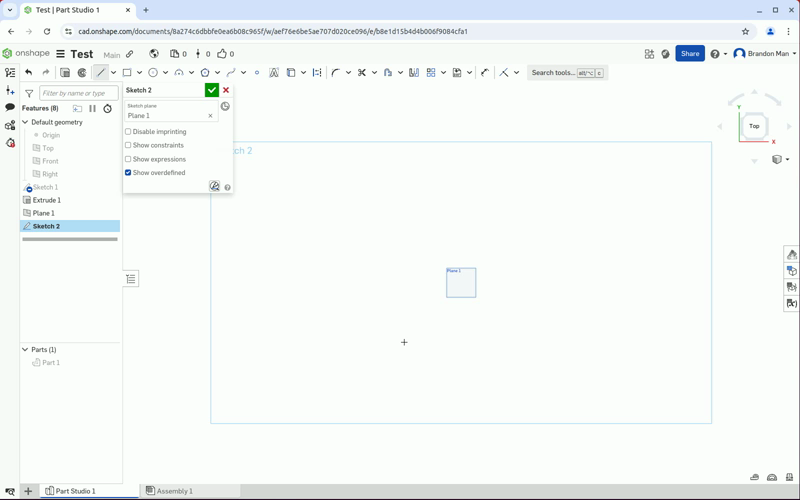
key_up(shift)
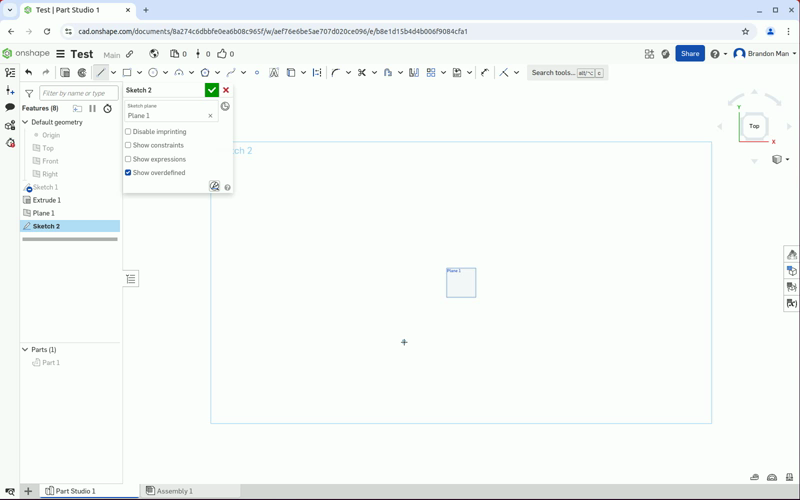
key_down(shift)
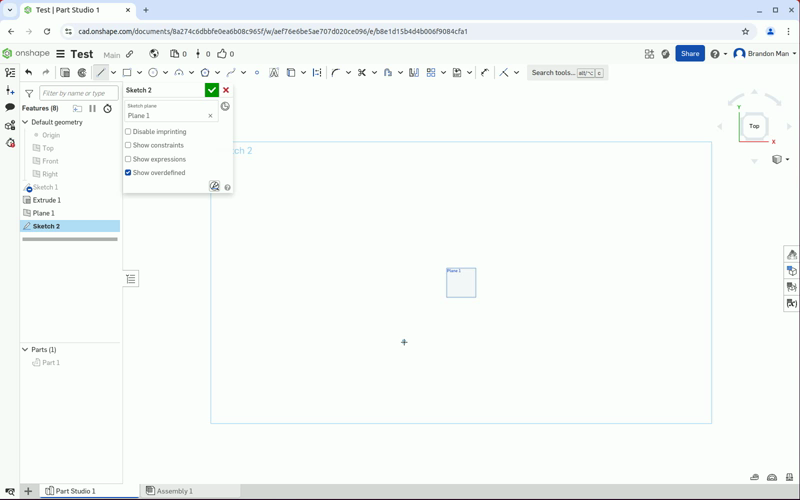
mouse_move(516, 341)
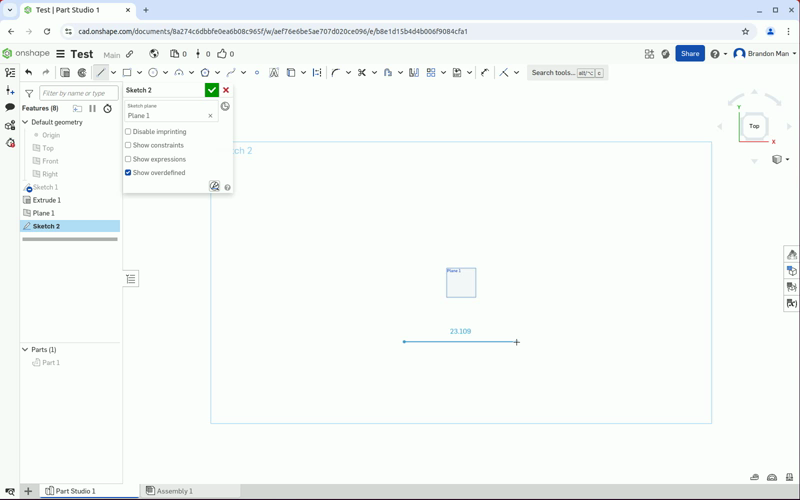
click(516, 341)
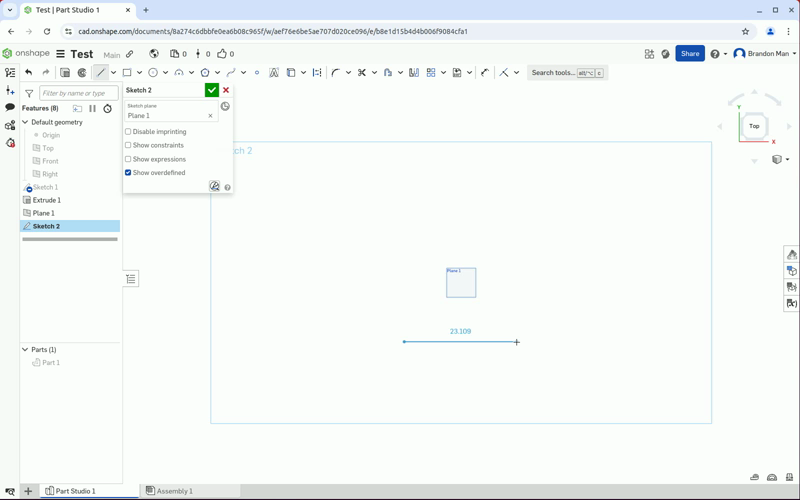
key_up(shift)
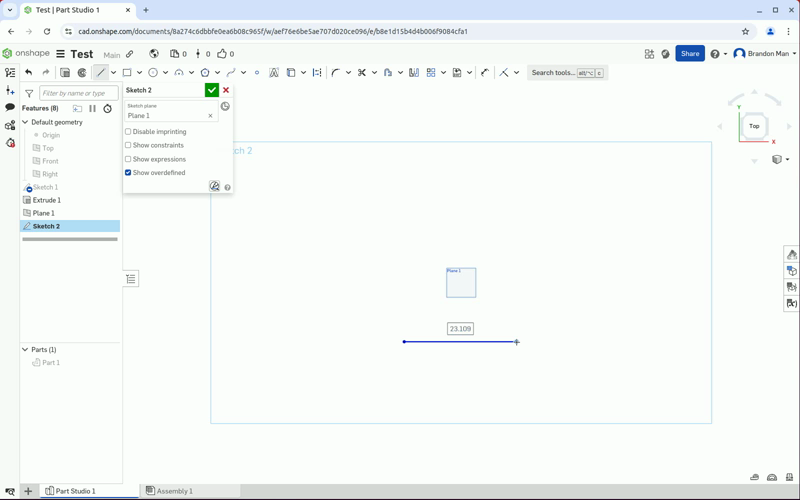
key_down(shift)
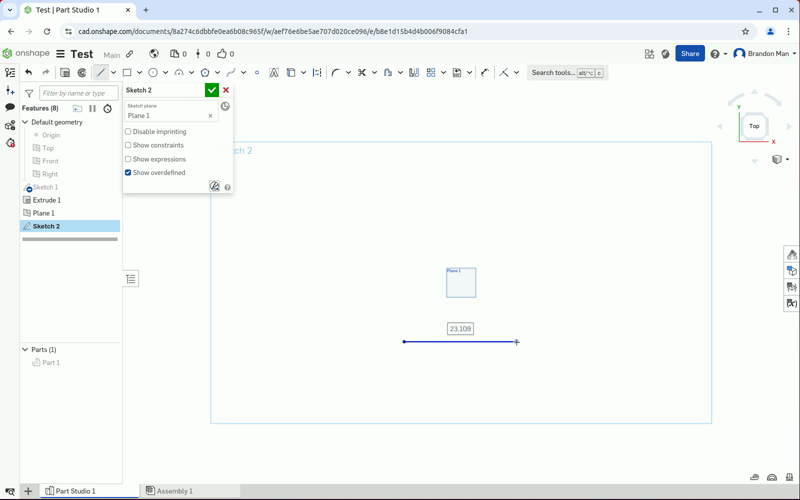
mouse_move(516, 195)
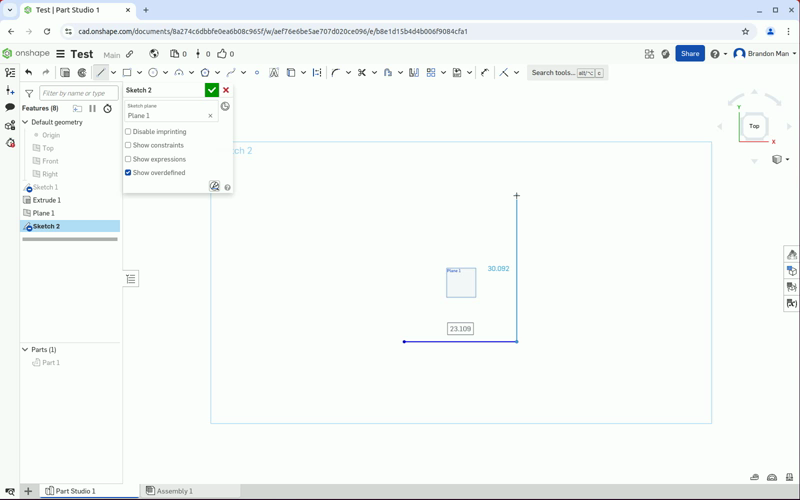
click(516, 195)
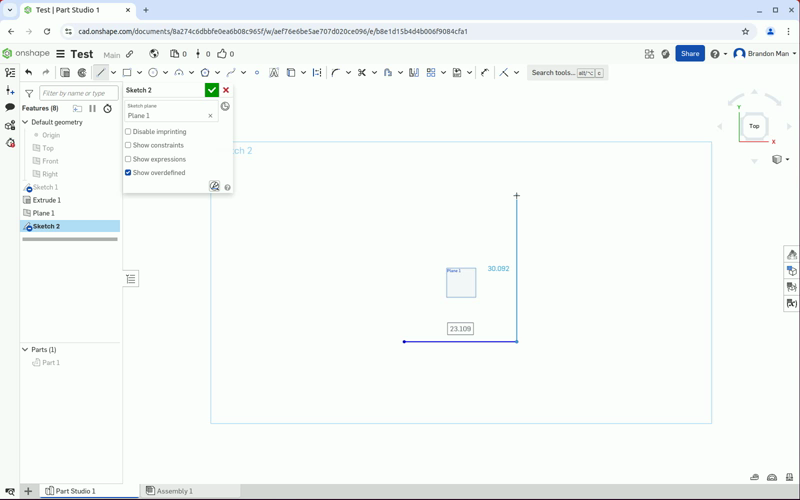
key_up(shift)
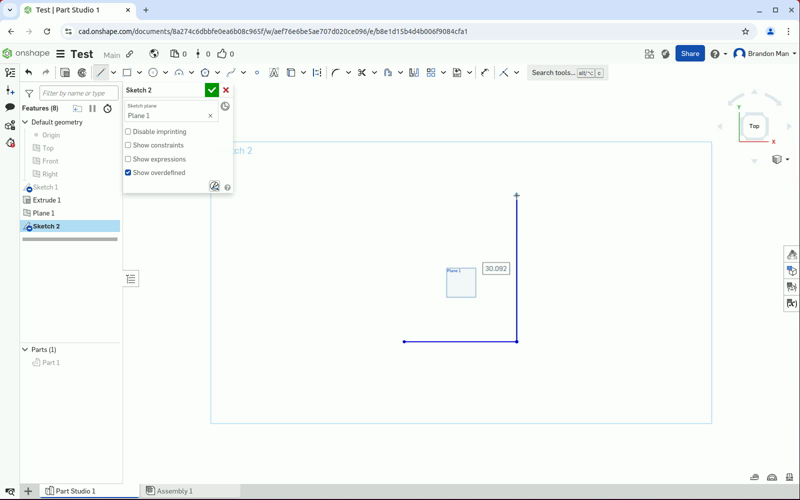
key_down(shift)
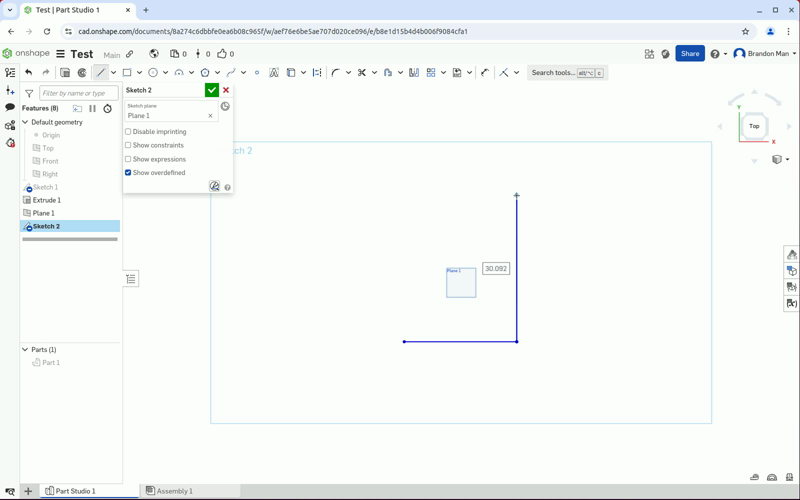
mouse_move(404, 195)
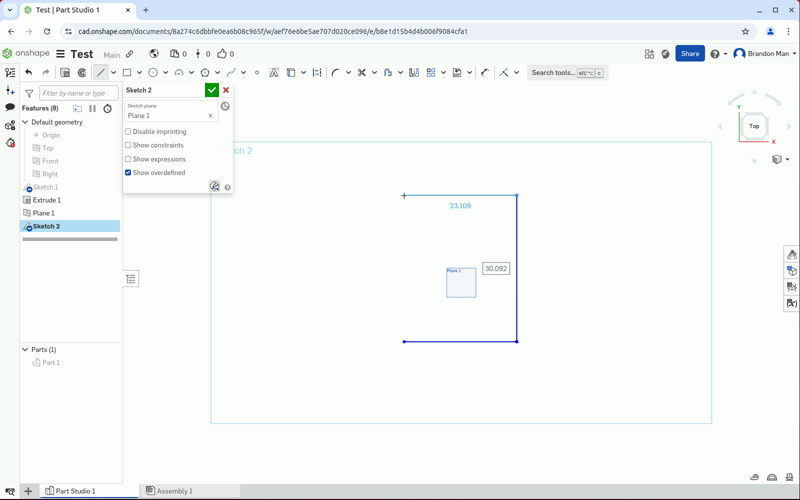
click(404, 195)
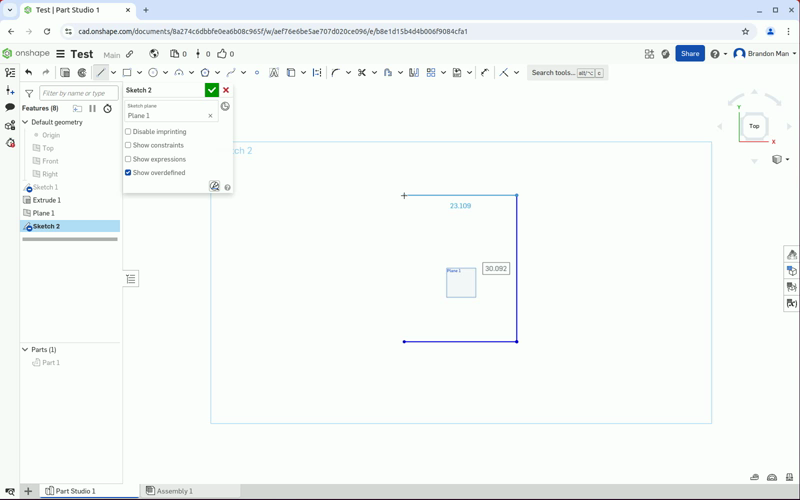
key_up(shift)
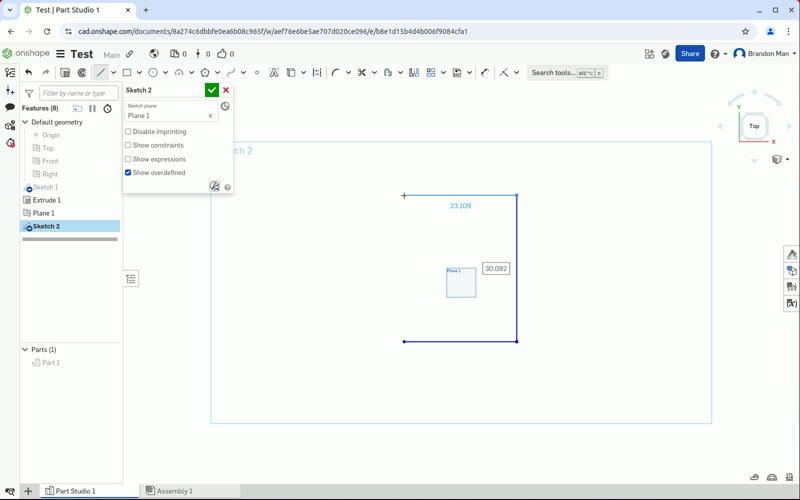
key_down(shift)
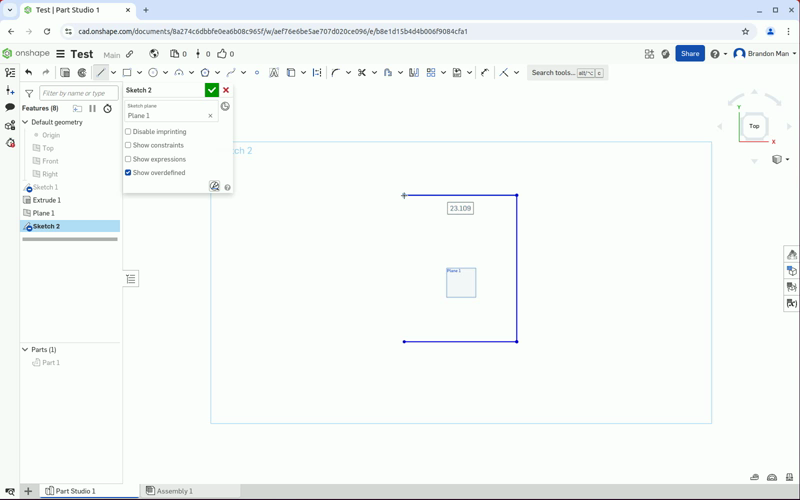
mouse_move(404, 341)
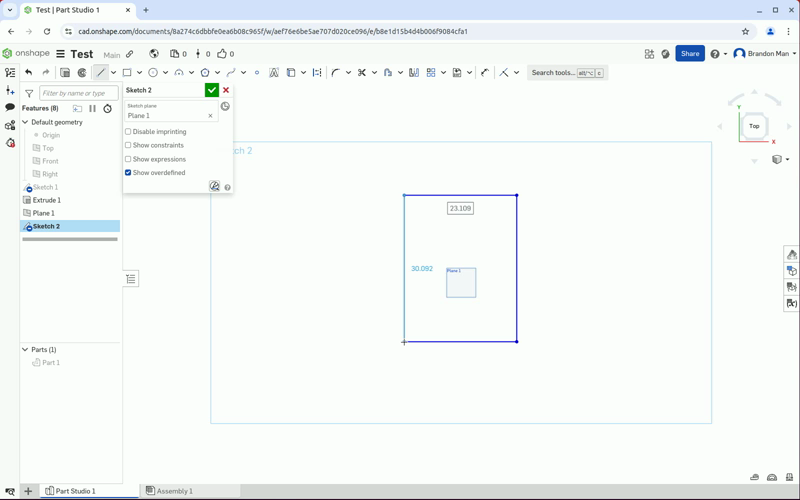
key_up(shift)
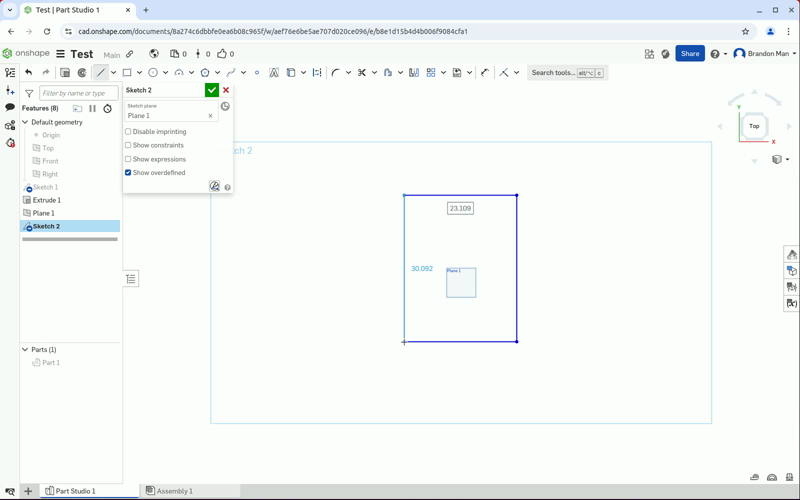
click(404, 341)
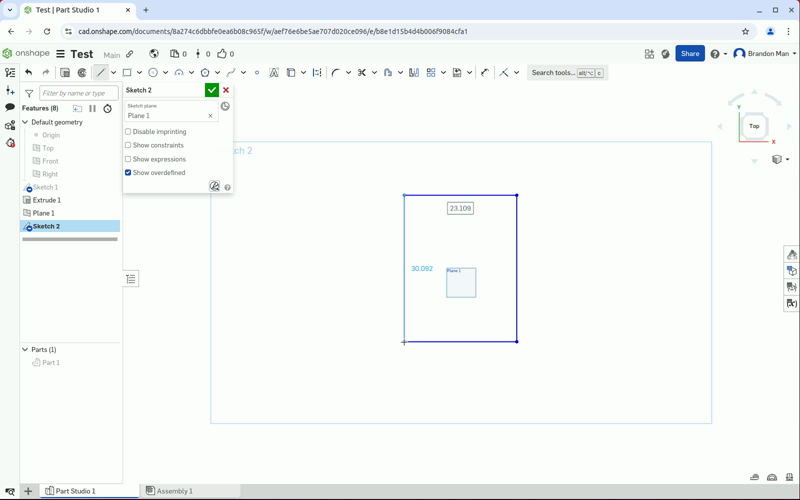
key(esc)
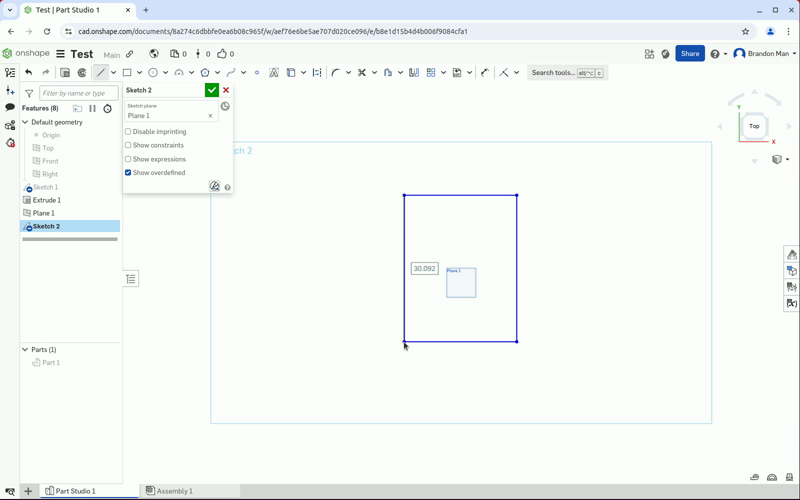
mouse_move(431, 302)
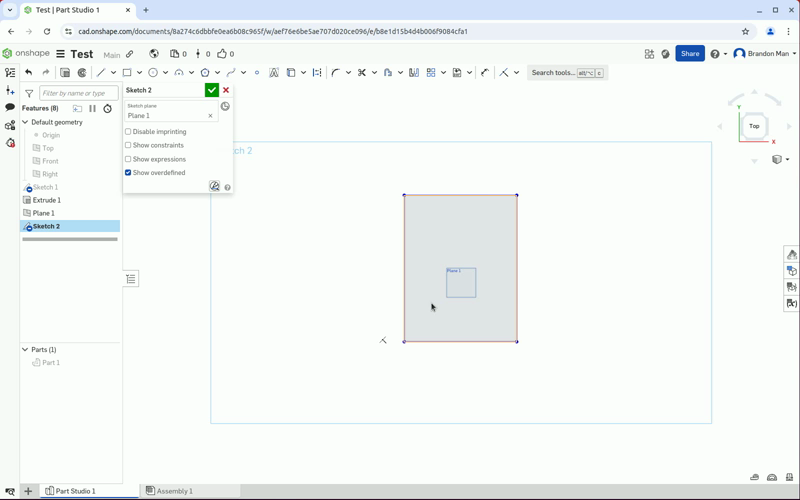
click(431, 302)
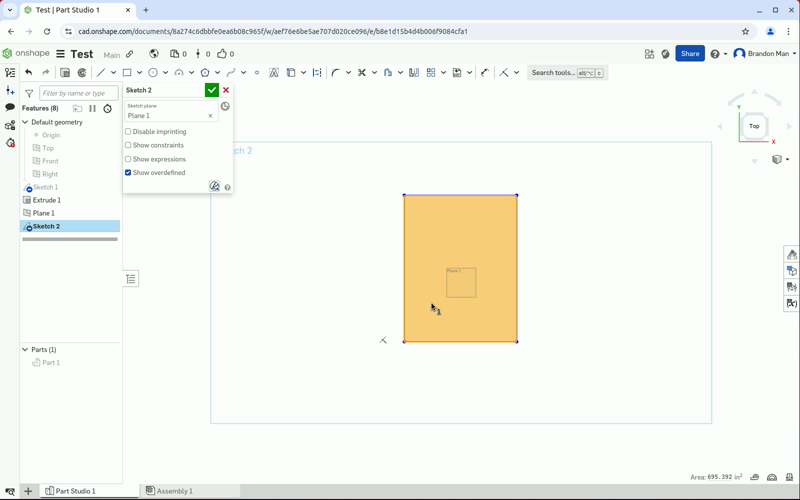
mouse_move(73, 352)
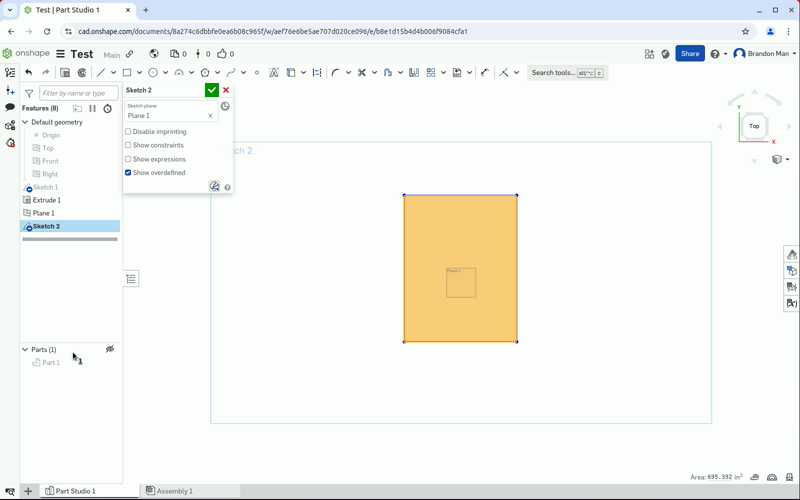
key(shift+y)
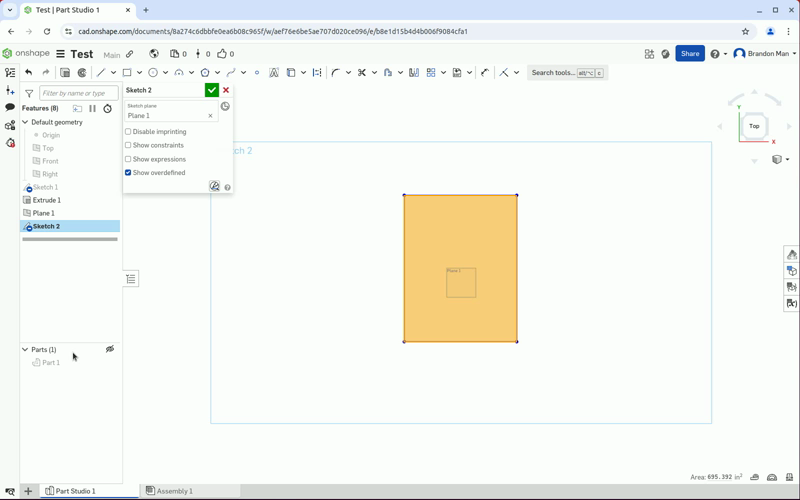
key(shift+e)
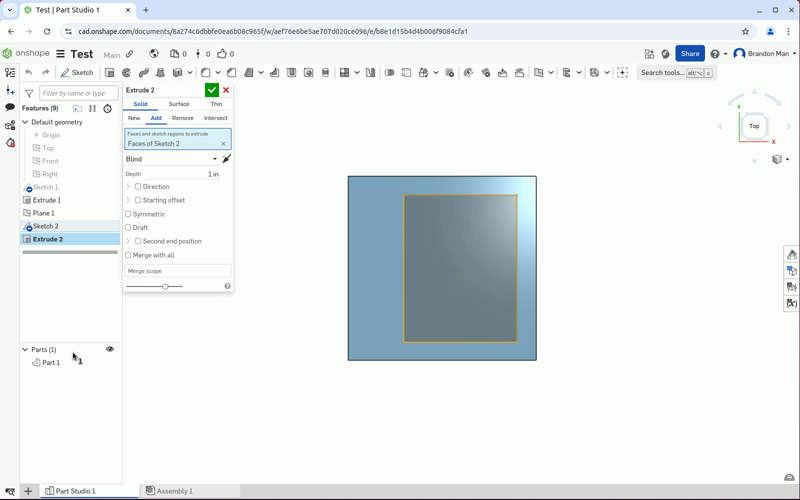
mouse_move(143, 106)
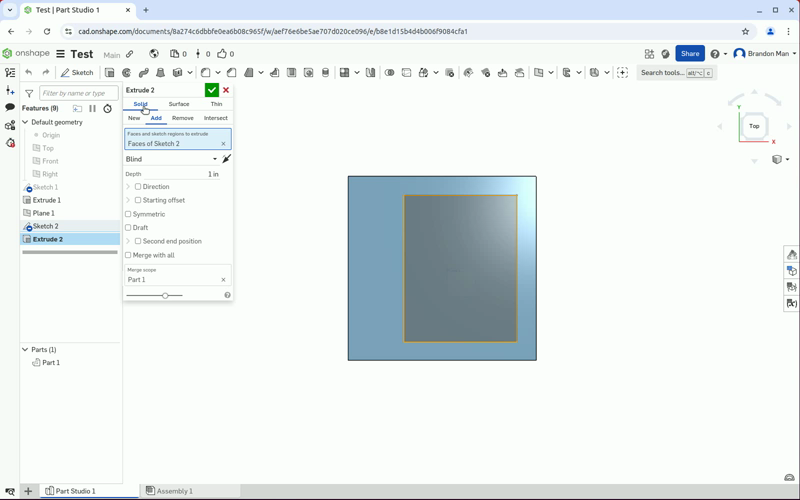
click(143, 106)
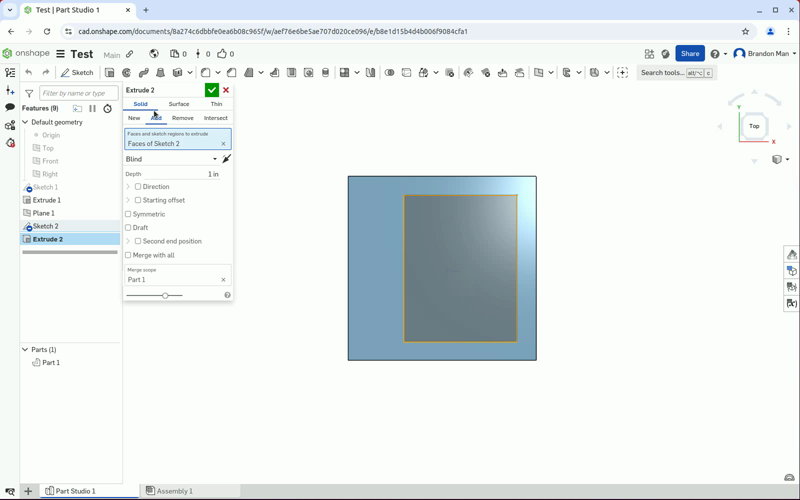
mouse_move(186, 120)
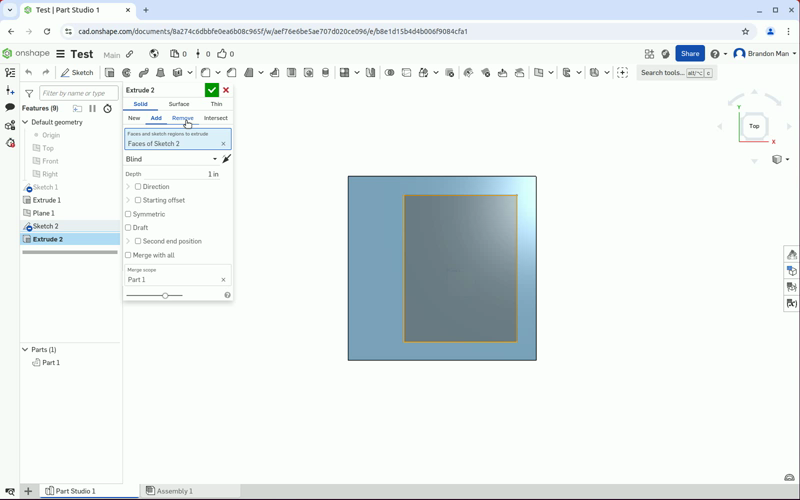
click(186, 120)
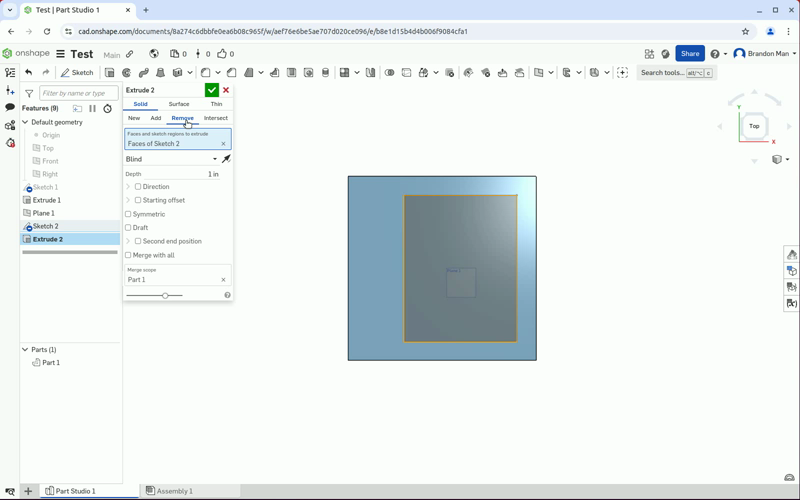
key(tab, 4)
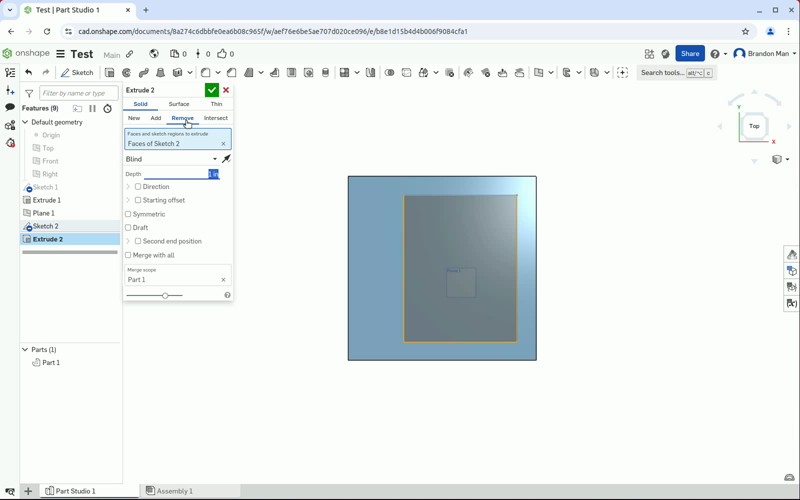
text(9.628)
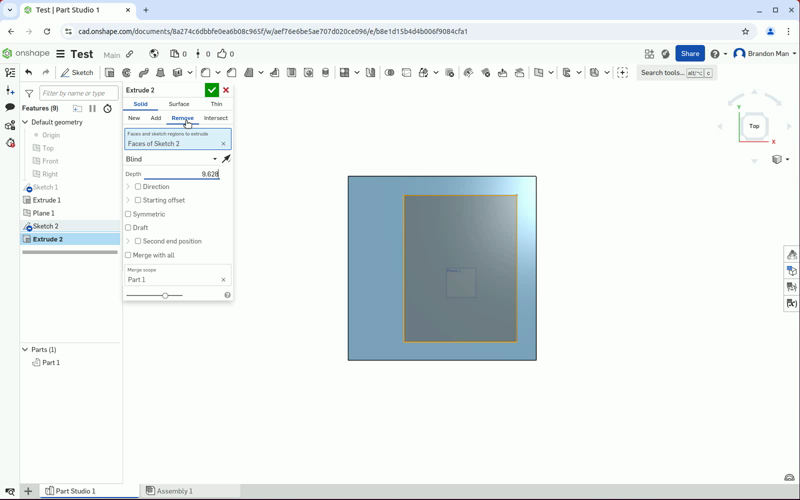
key(tab, 6)
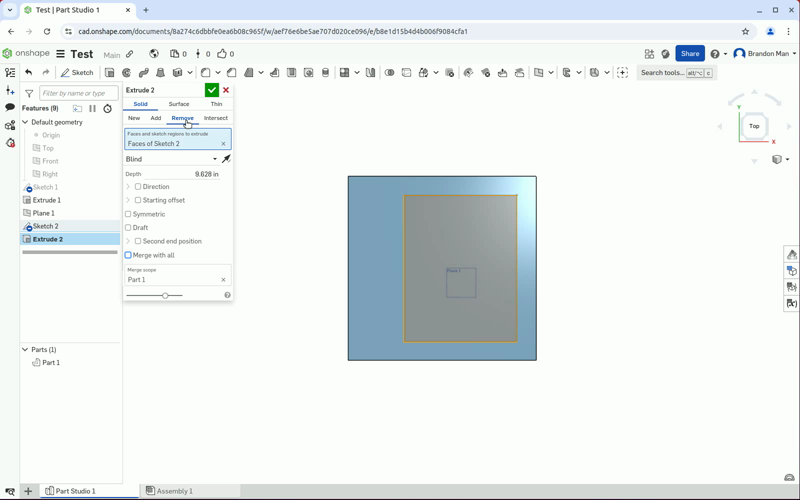
key(space)
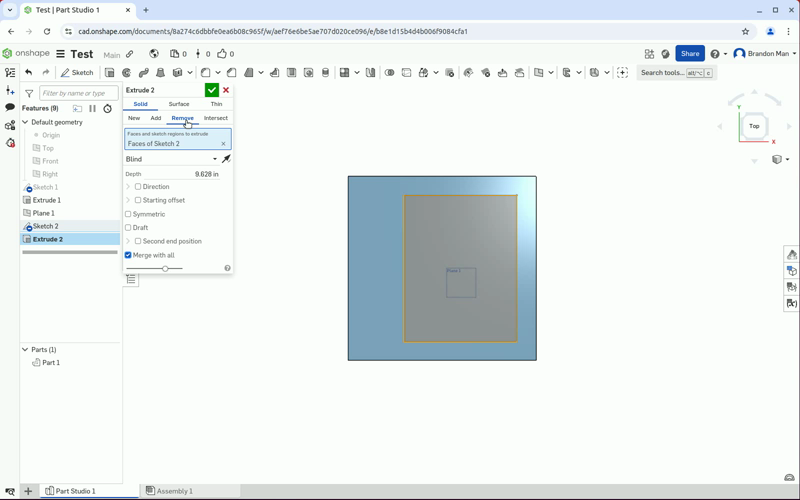
key(enter)
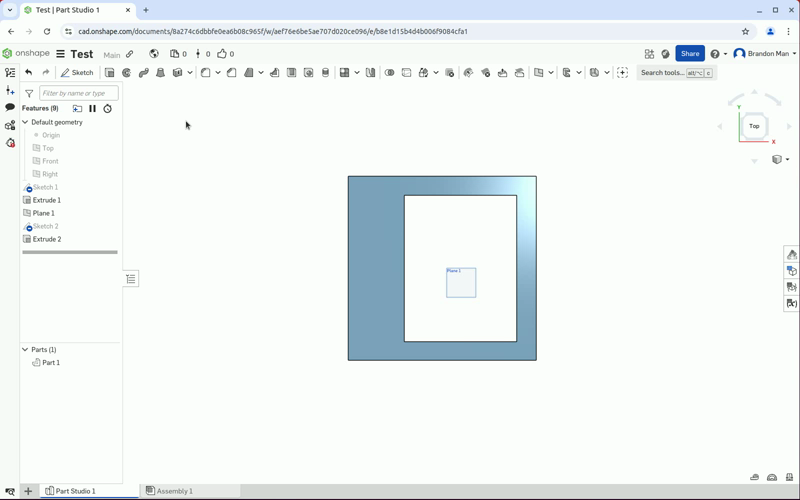
key(shift+h)
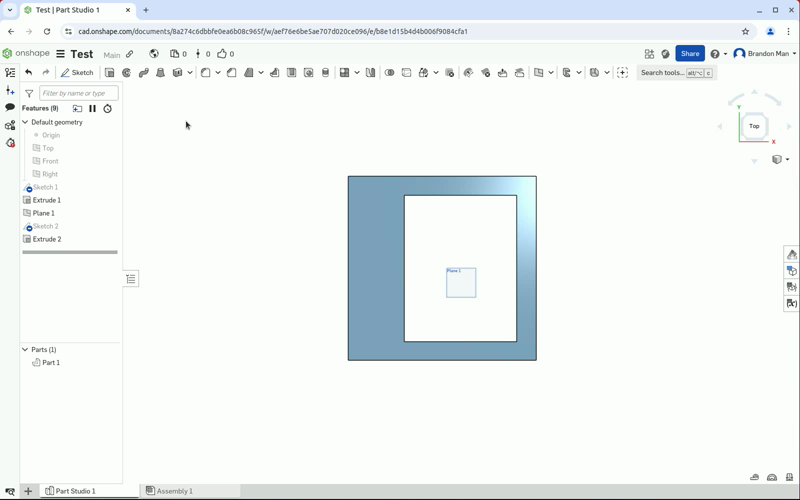
key(shift+h)
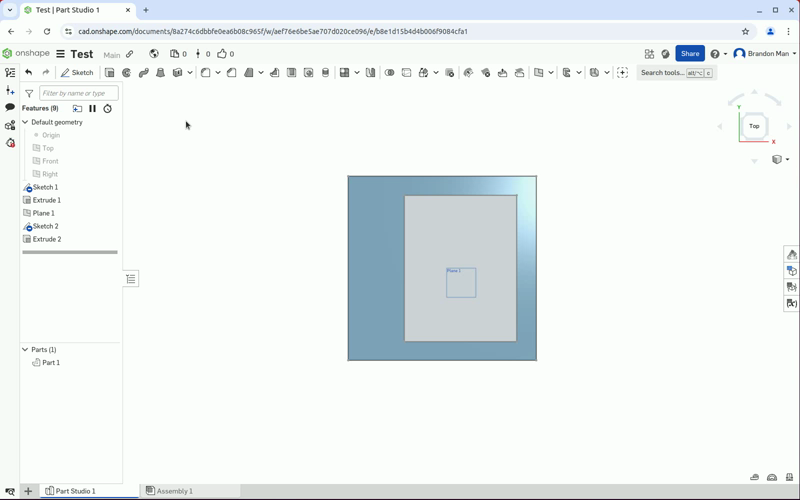
key(shift+7)
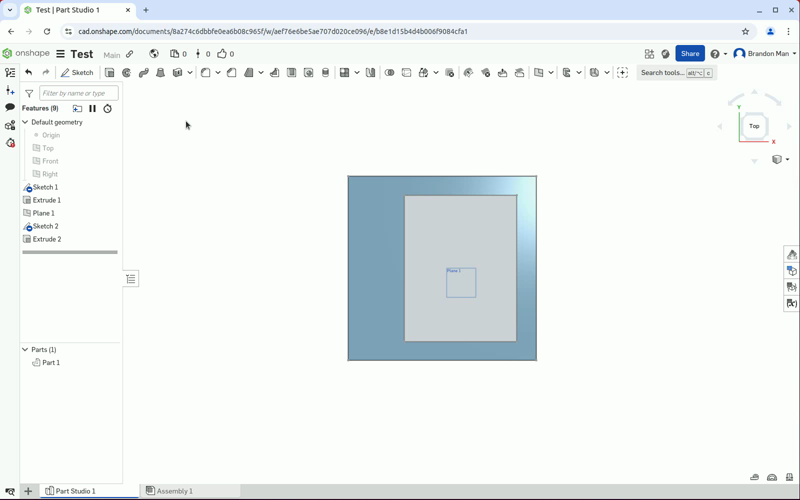
key(up, 3)
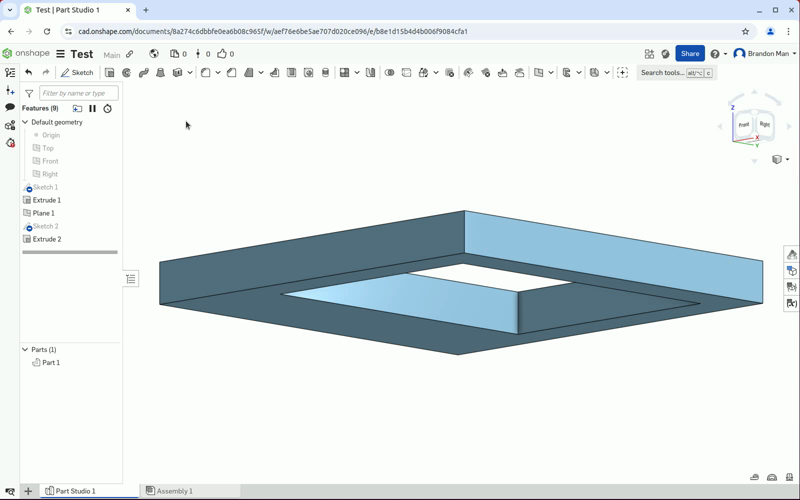
key(left, 3)
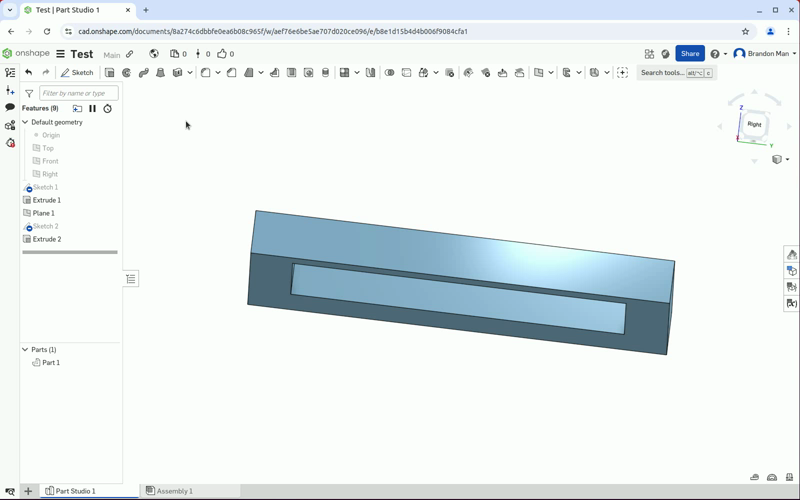
key(right, 3)
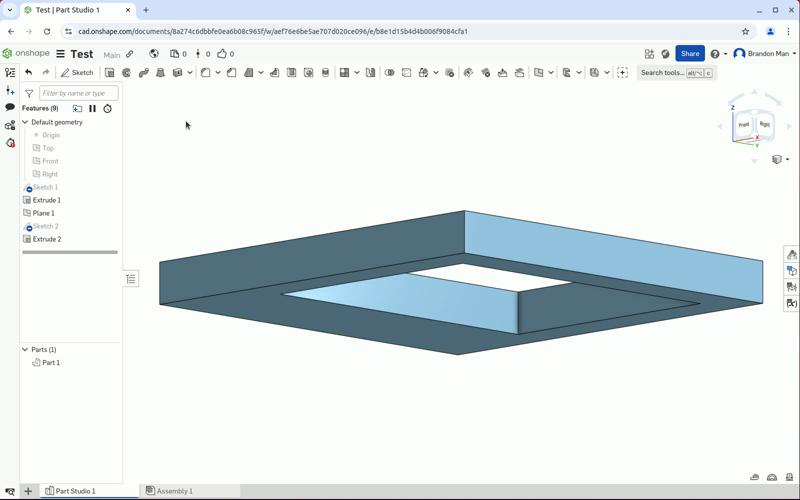
key(down, 3)
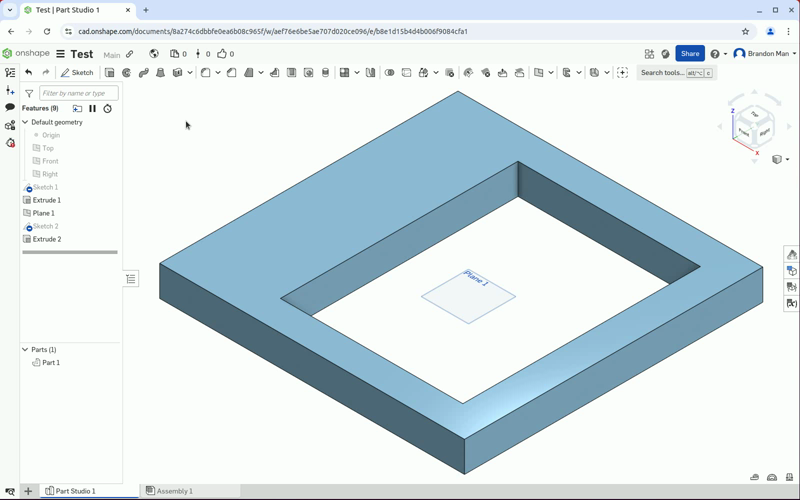
mouse_move(73, 189)
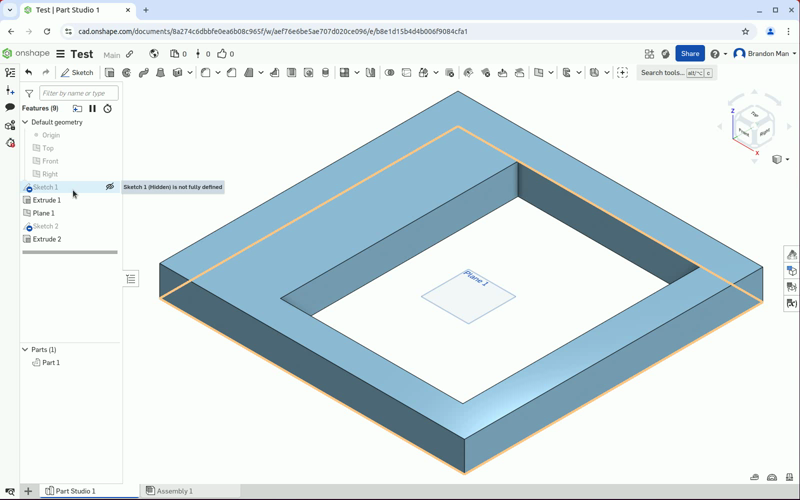
click(73, 189)